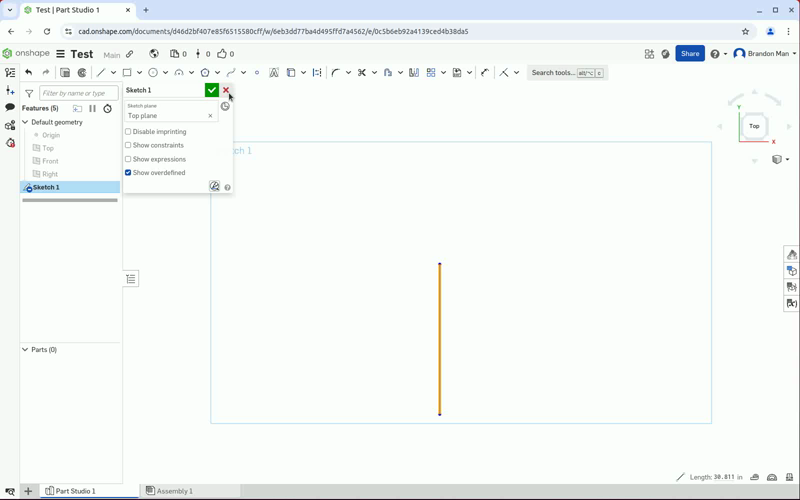
key(shift+h)
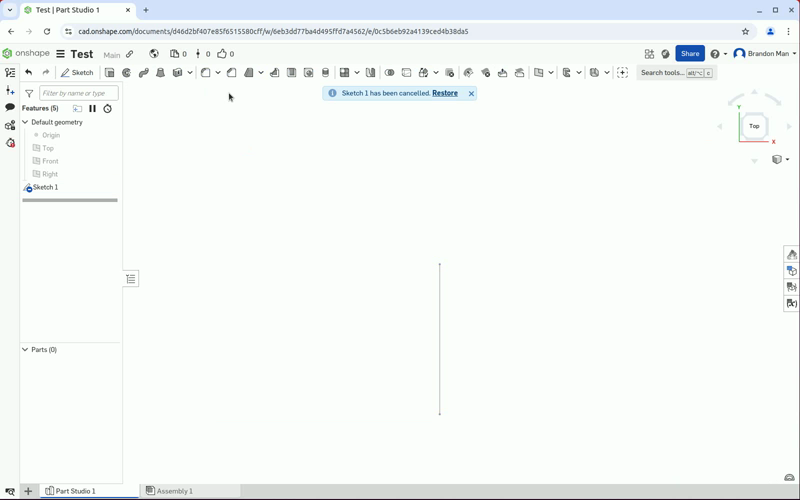
key(shift+s)
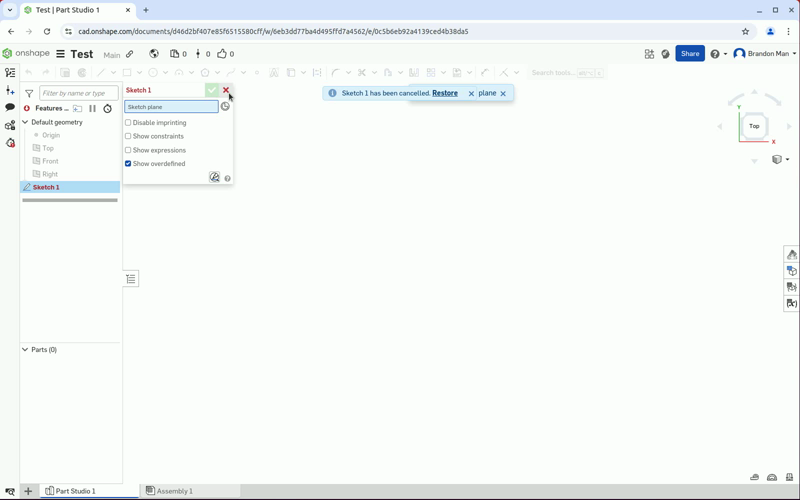
mouse_move(73, 150)
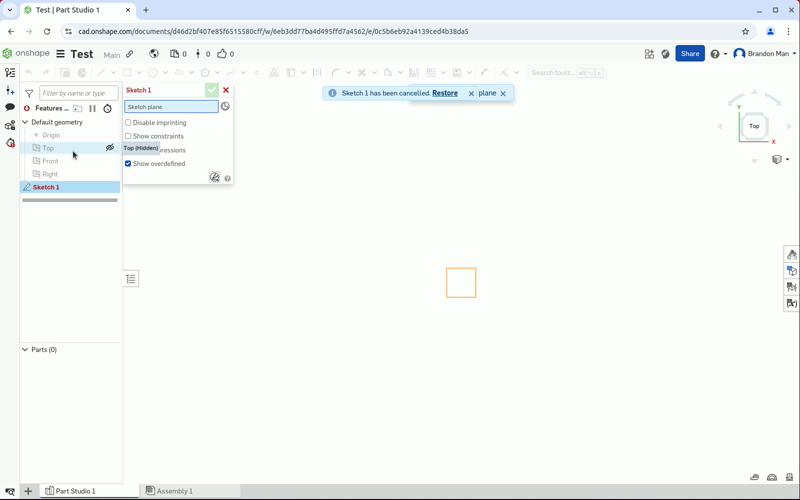
click(73, 150)
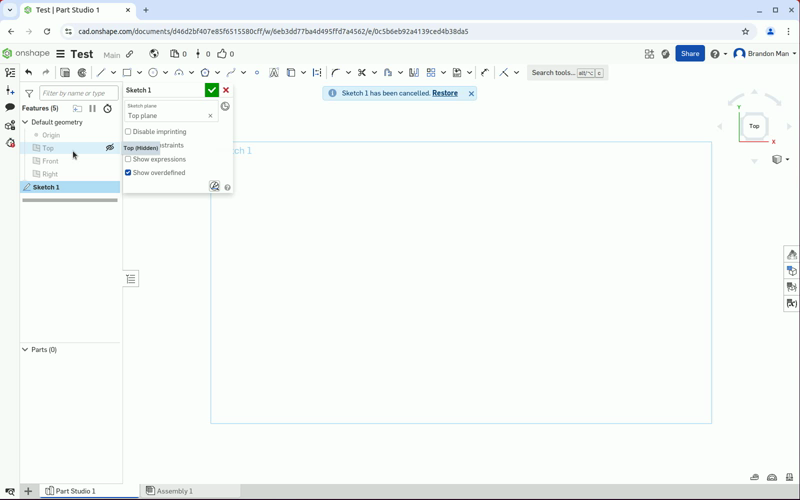
mouse_move(73, 352)
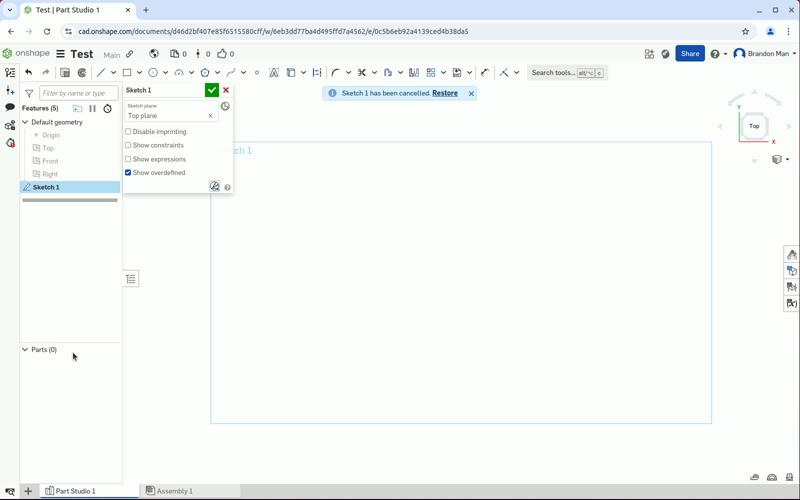
key(y)
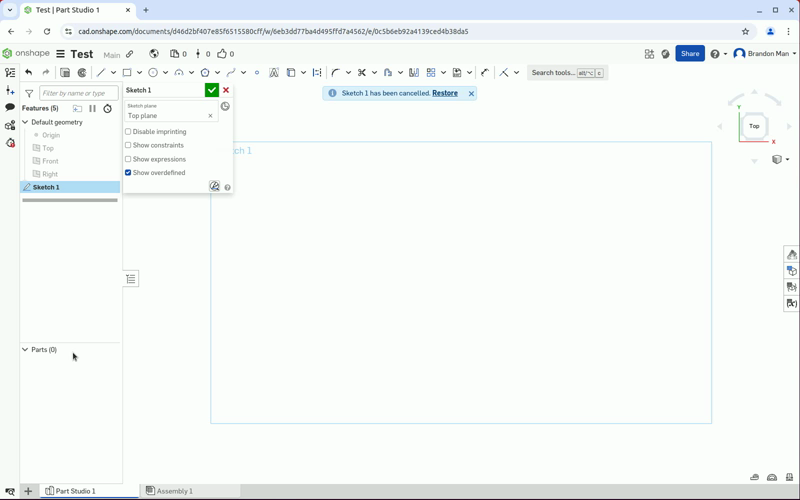
key(l)
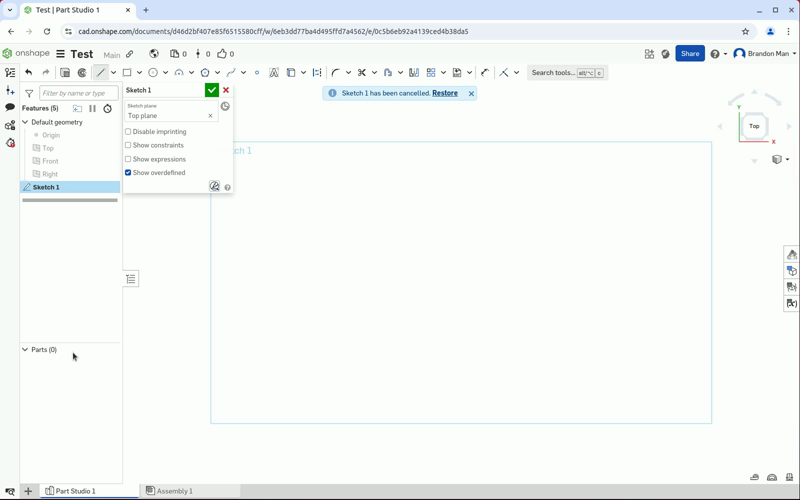
key_down(shift)
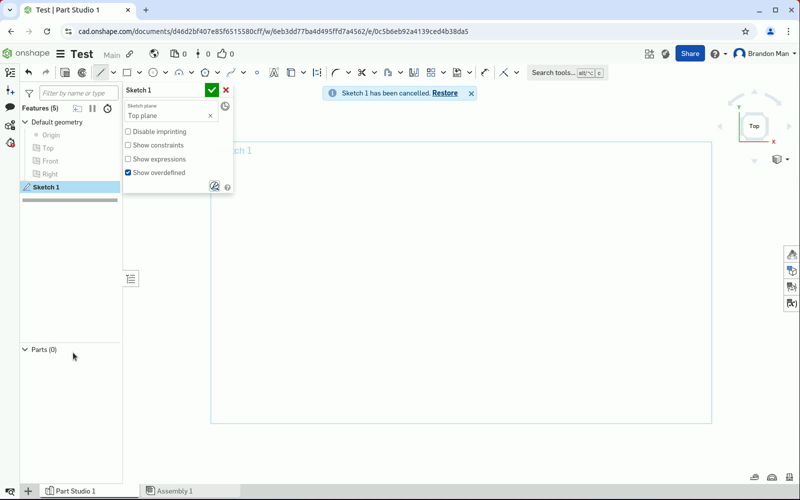
mouse_move(528, 273)
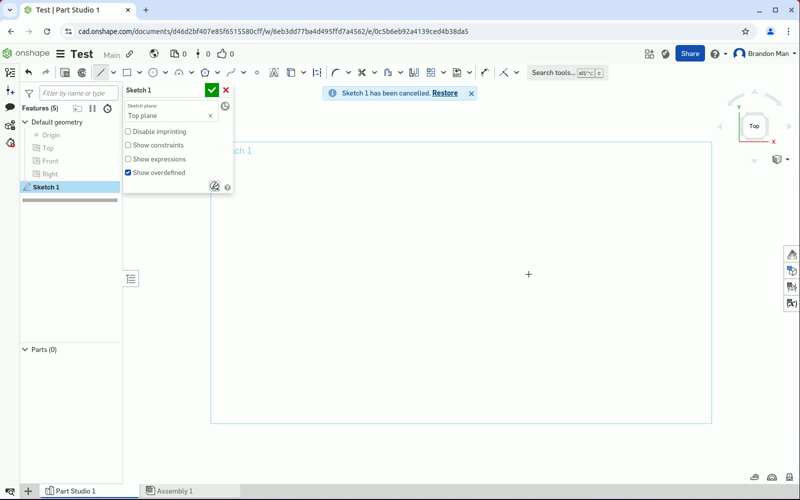
click(528, 273)
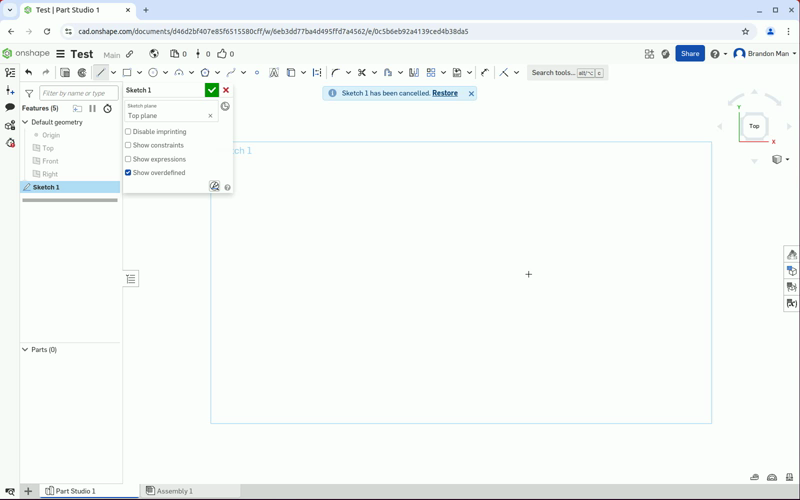
key_up(shift)
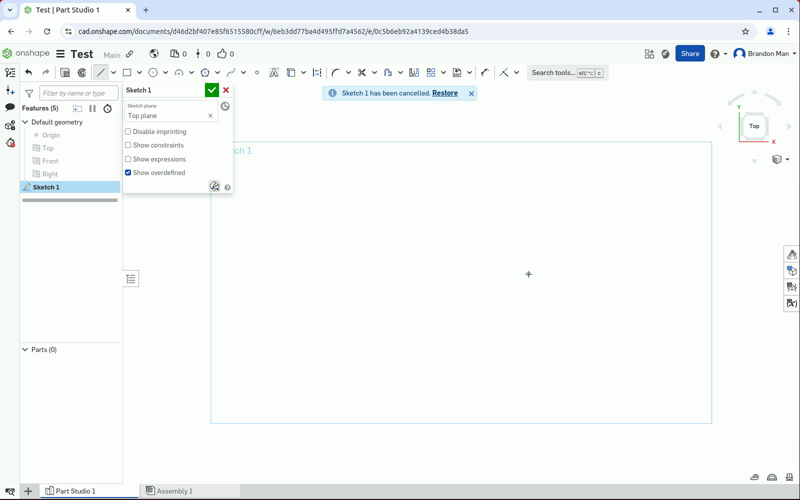
key_down(shift)
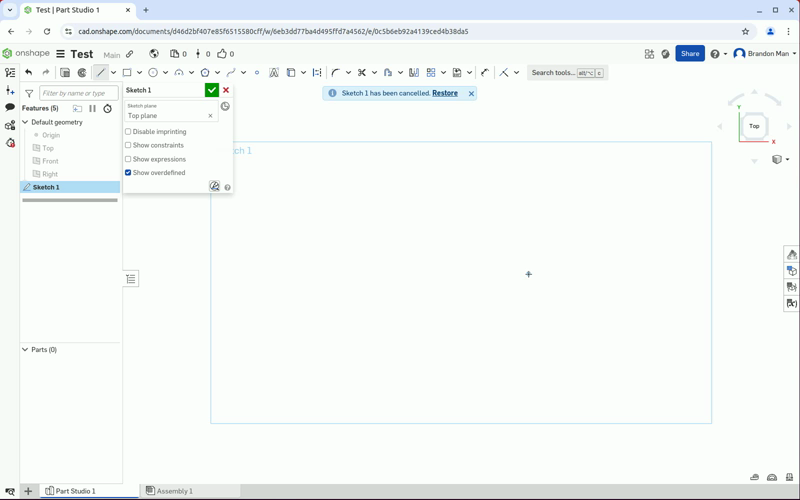
mouse_move(558, 273)
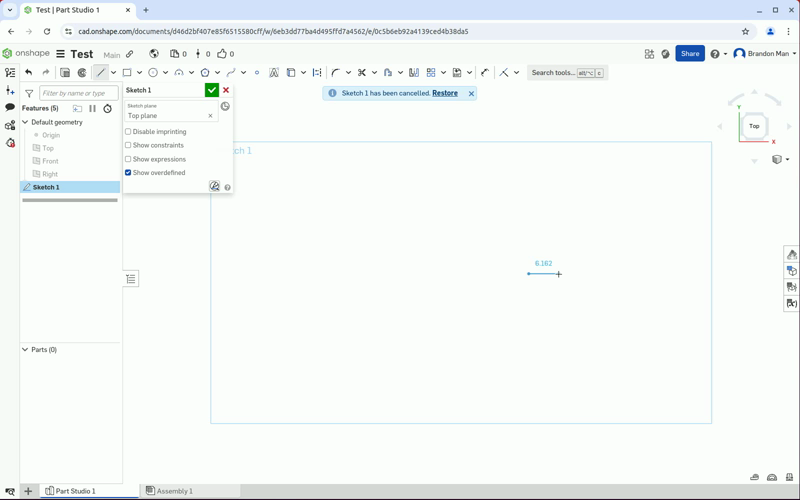
mouse_move(564, 273)
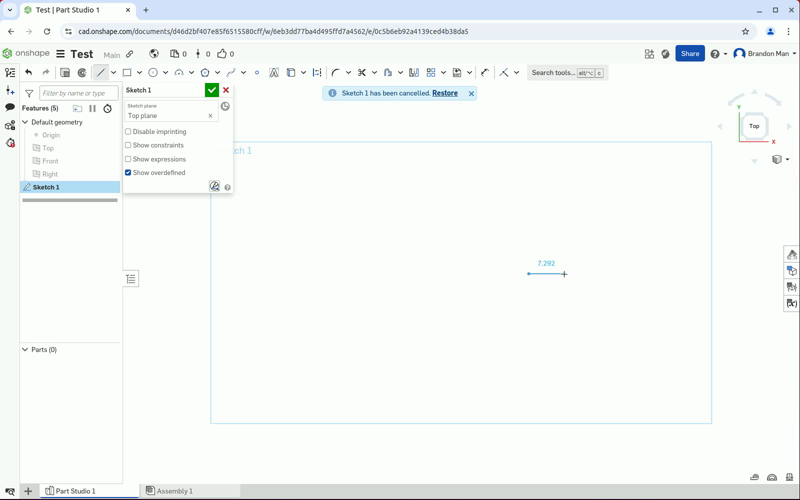
click(564, 273)
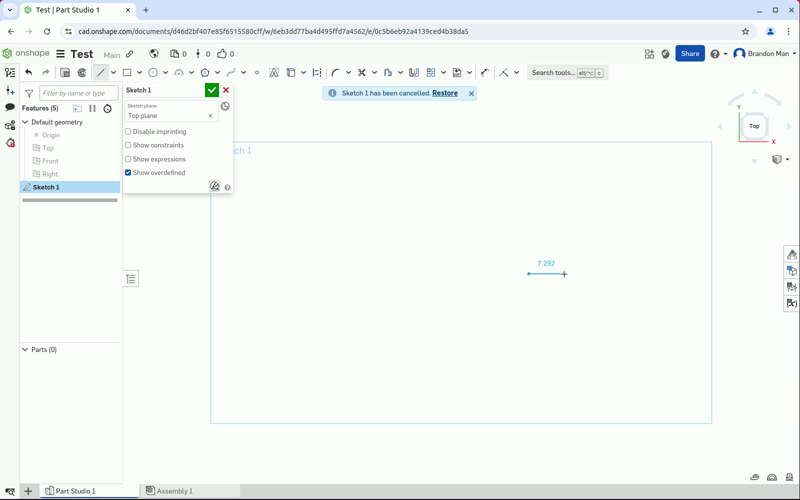
key_up(shift)
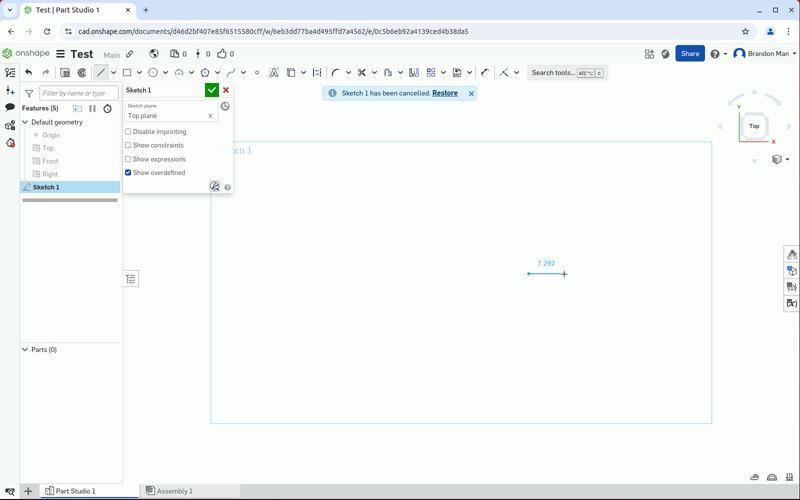
key_down(shift)
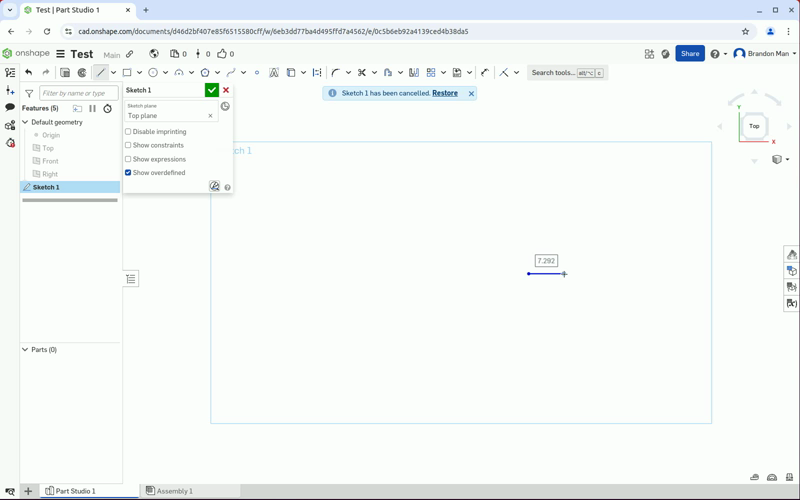
mouse_move(589, 273)
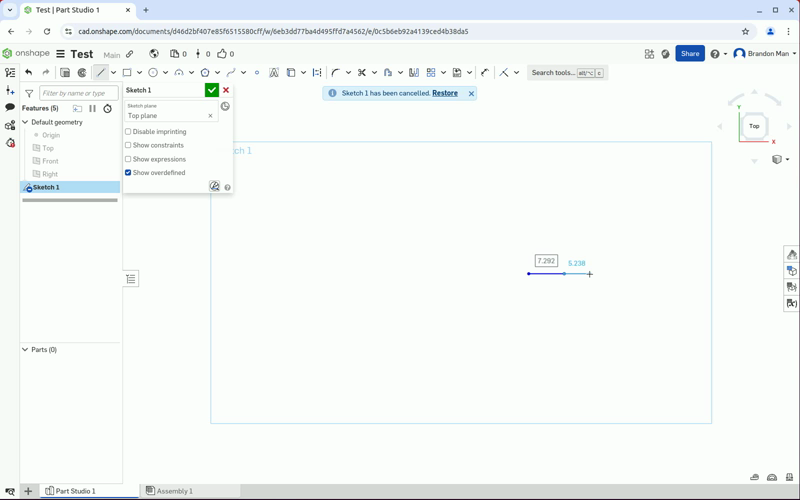
mouse_move(564, 237)
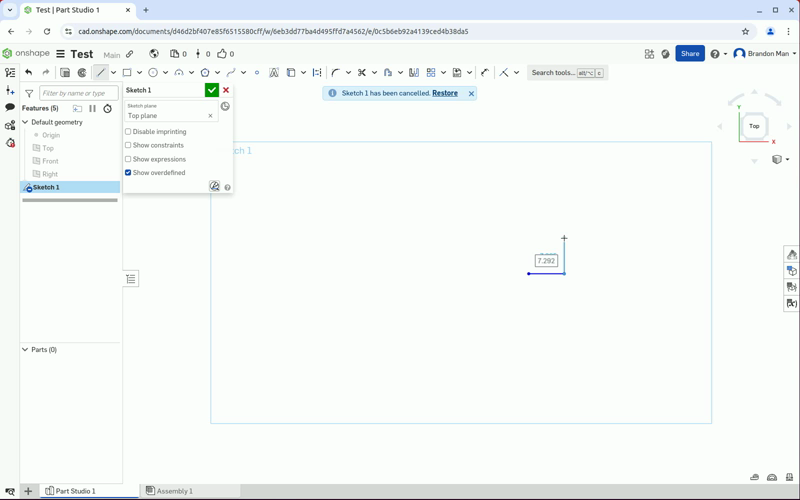
click(564, 237)
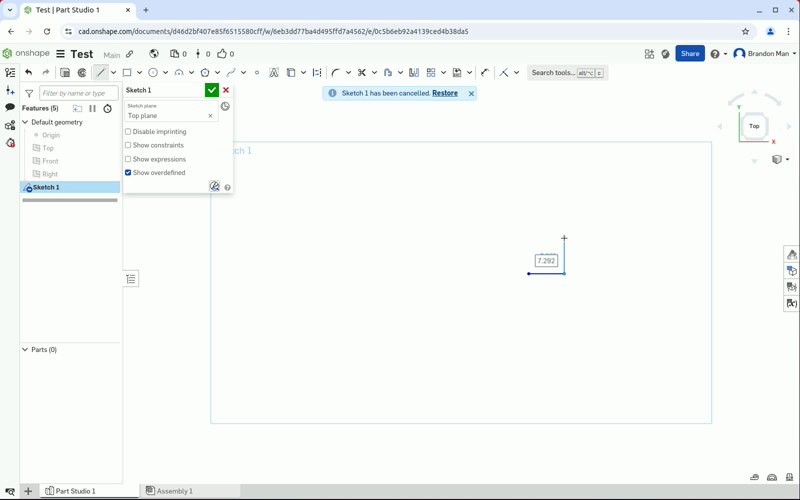
key_up(shift)
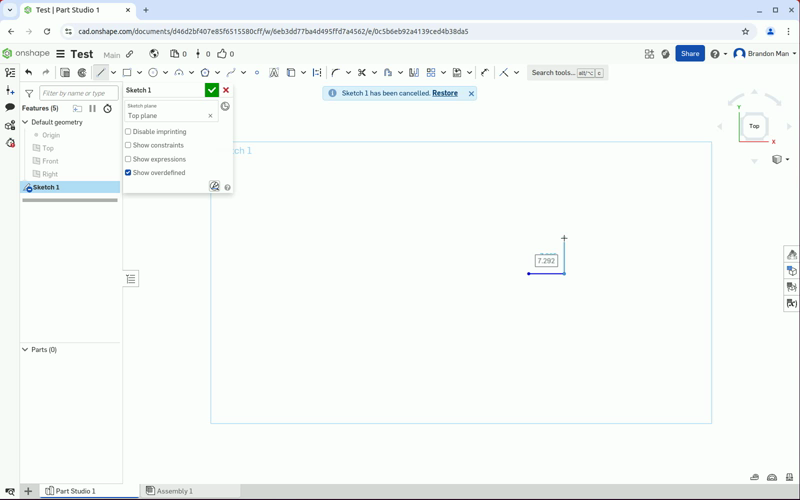
key_down(shift)
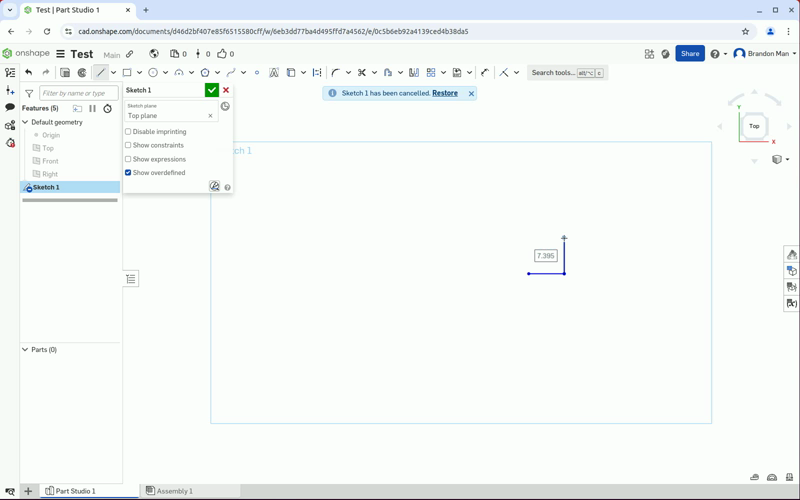
mouse_move(589, 237)
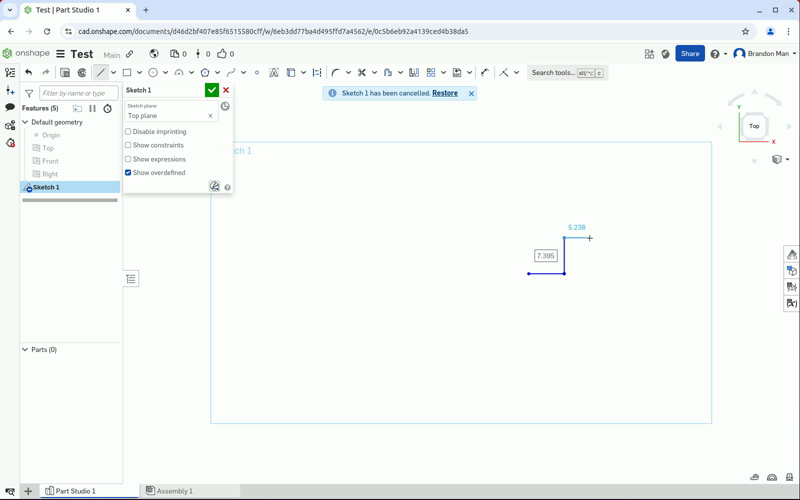
mouse_move(528, 237)
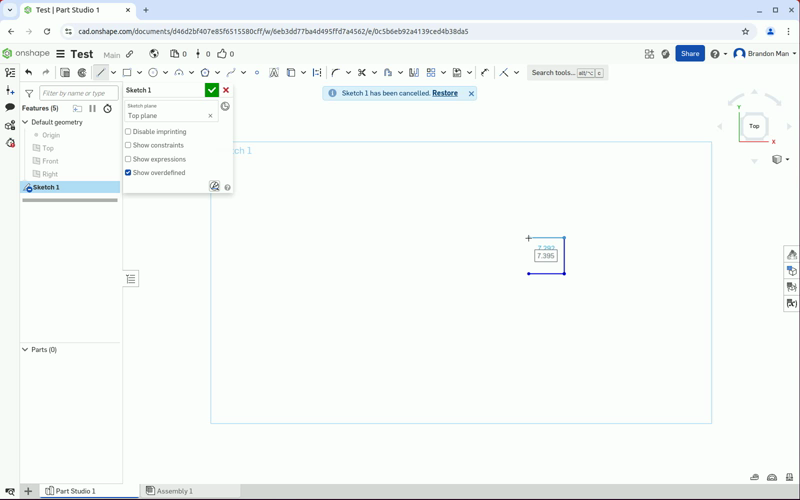
click(528, 237)
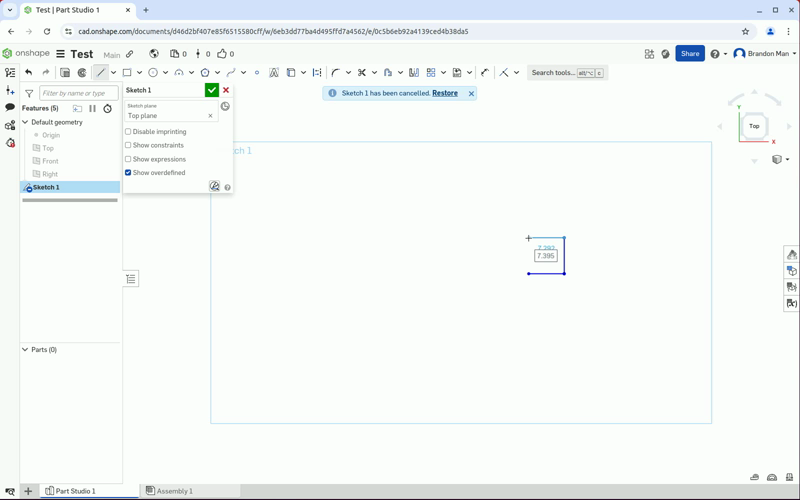
key_up(shift)
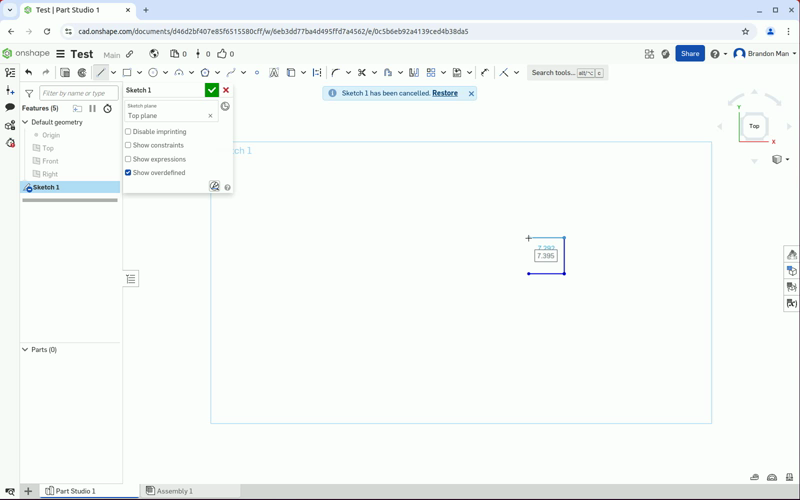
mouse_move(558, 237)
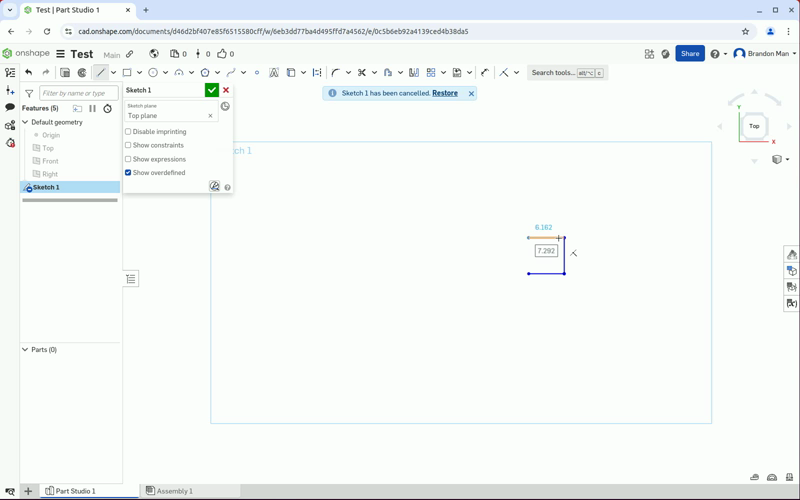
key_down(shift)
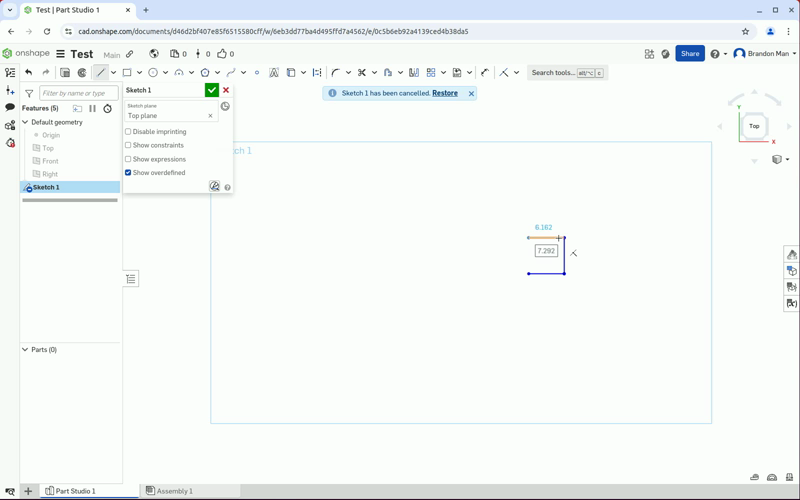
mouse_move(528, 273)
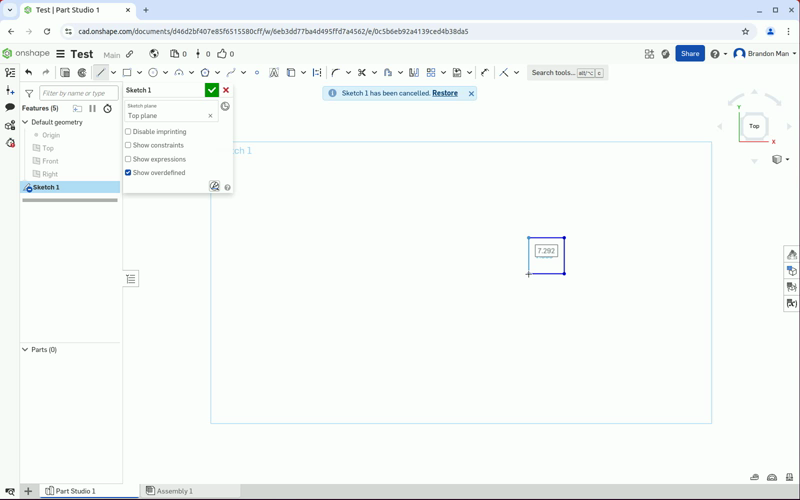
key_up(shift)
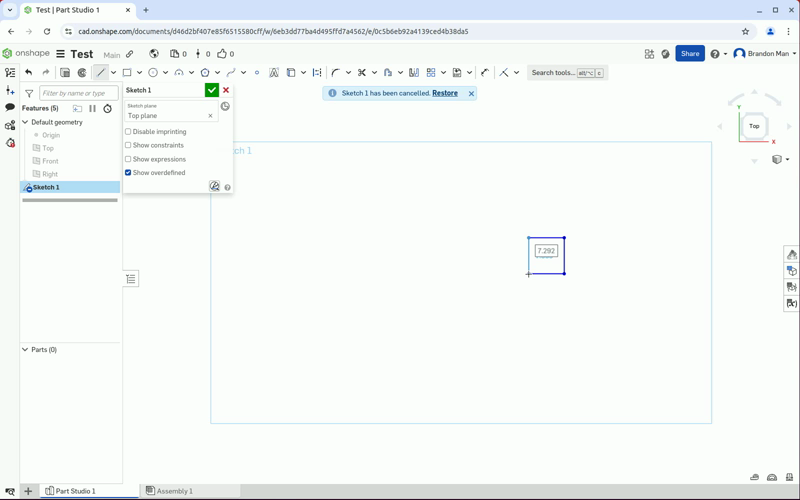
click(528, 273)
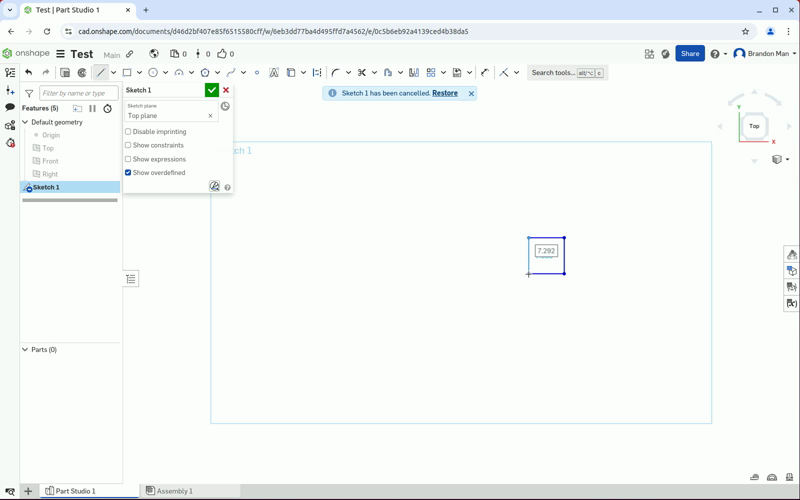
key(esc)
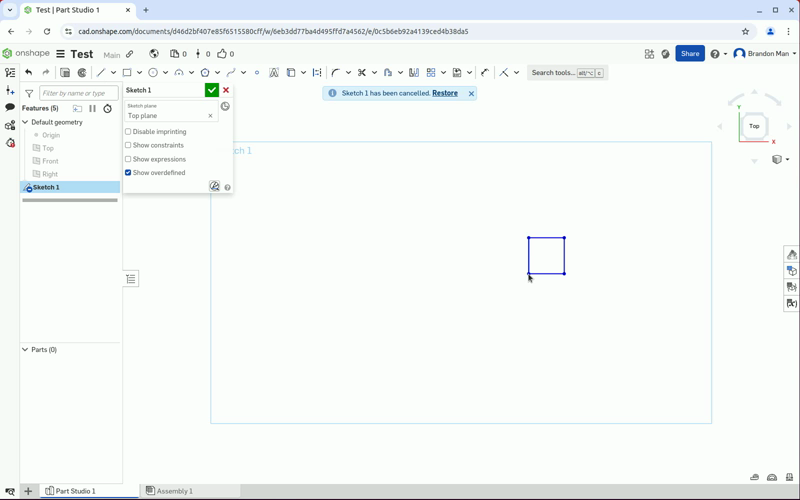
mouse_move(554, 250)
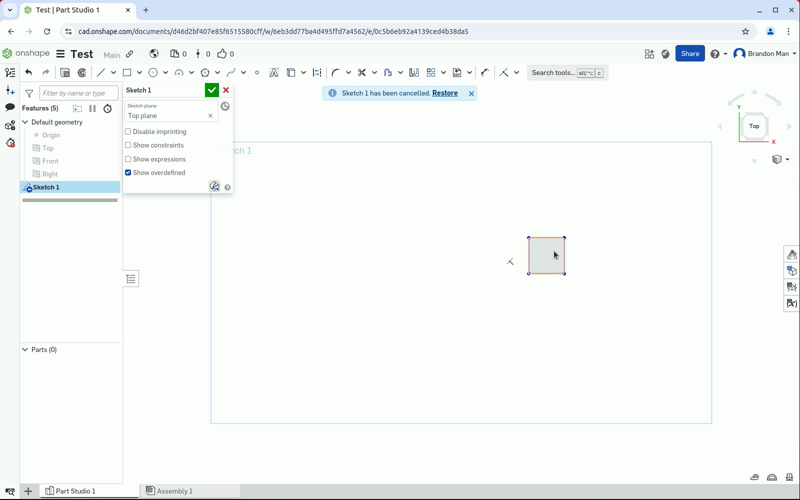
scroll(6)
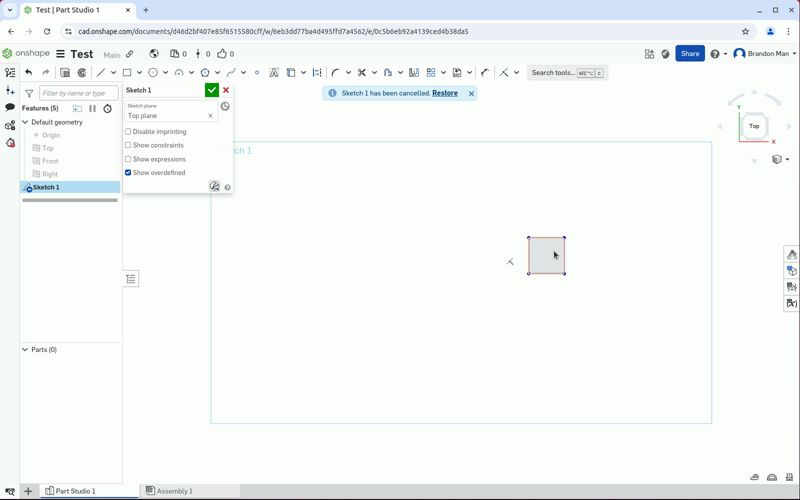
scroll(6)
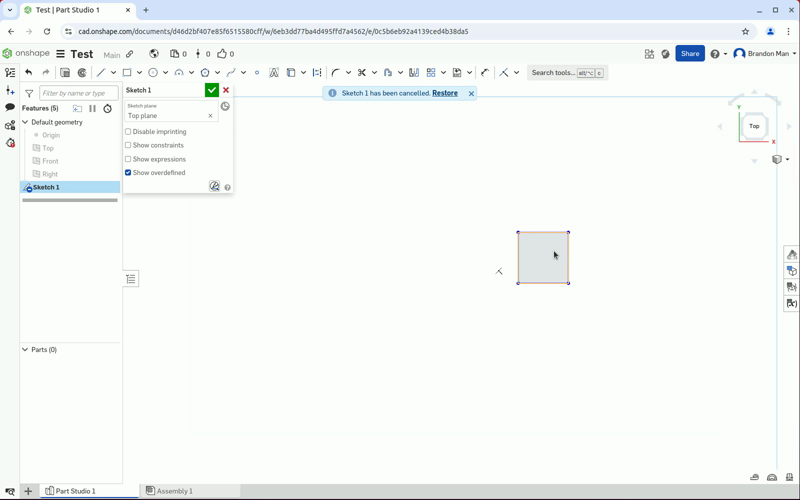
scroll(6)
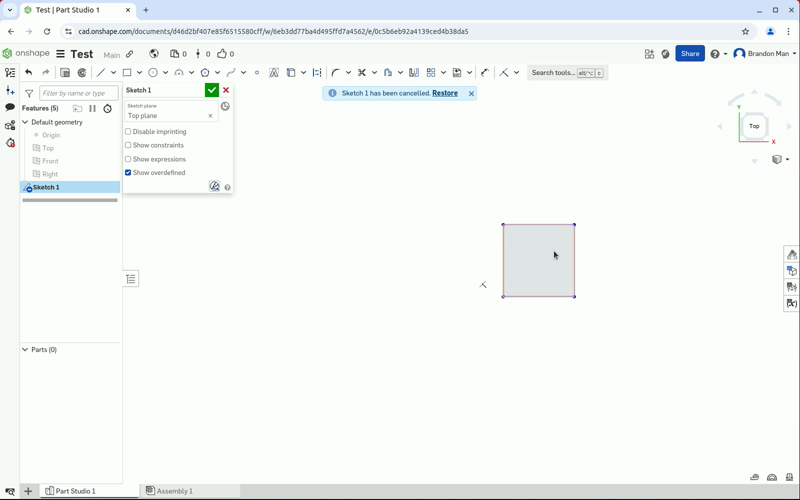
scroll(6)
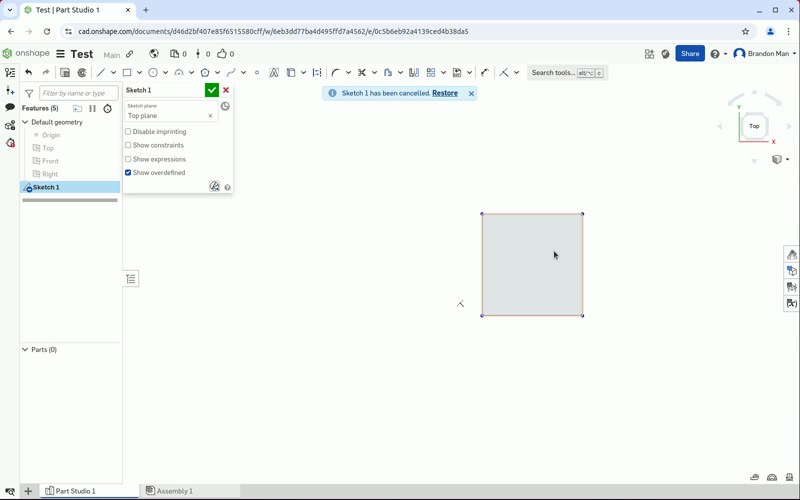
scroll(6)
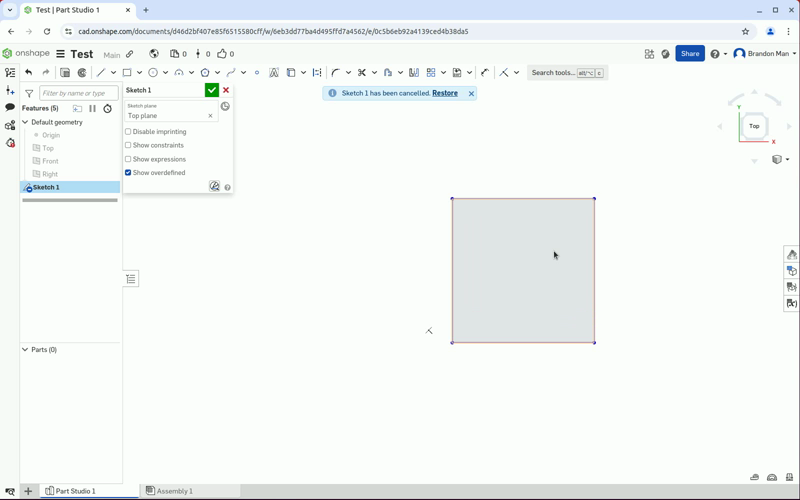
scroll(6)
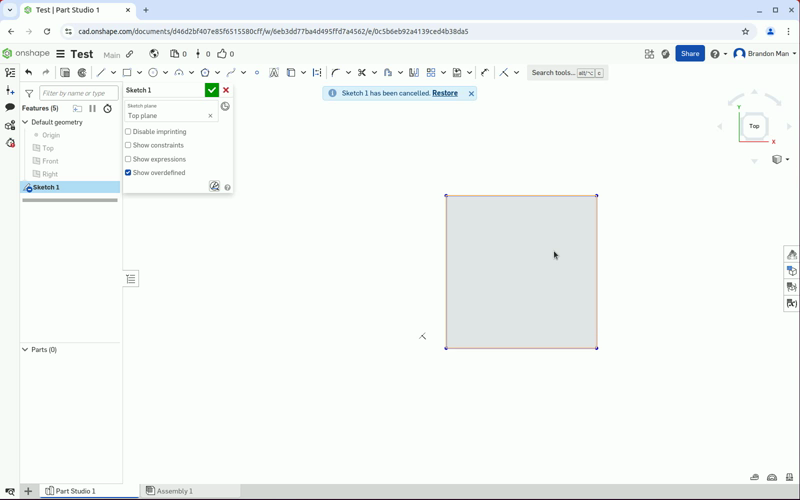
scroll(6)
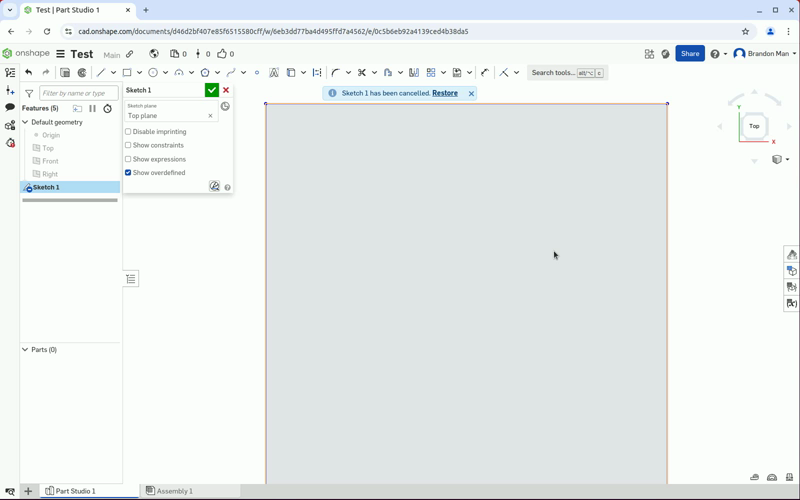
click(554, 250)
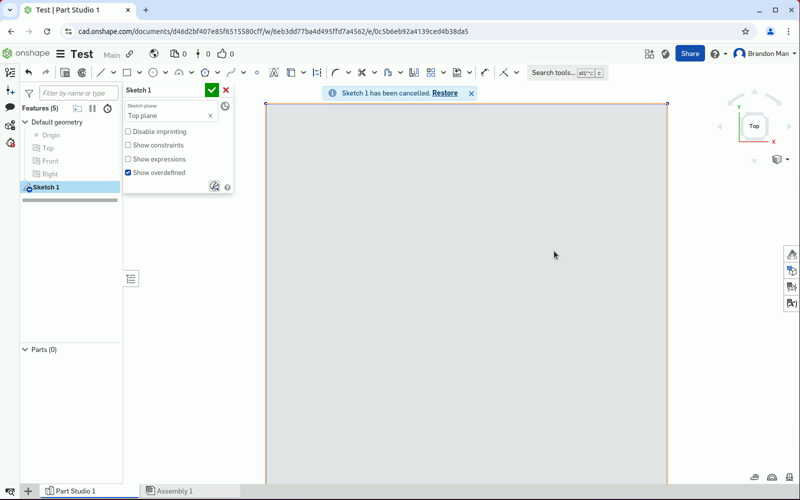
scroll(-6)
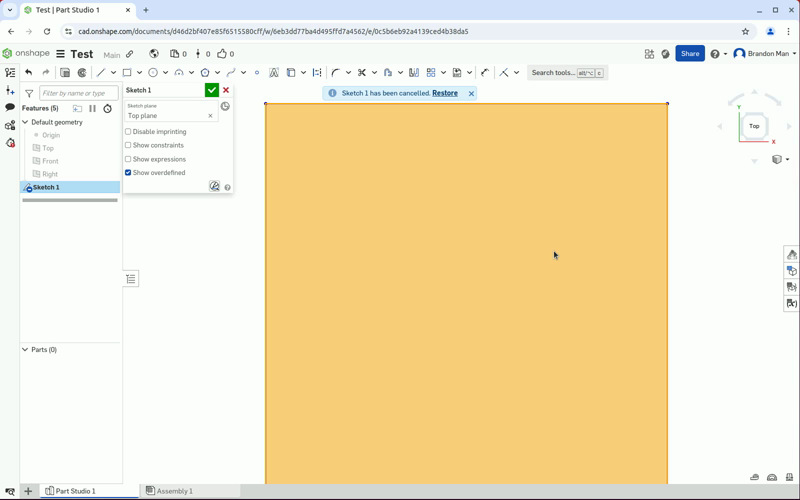
scroll(-6)
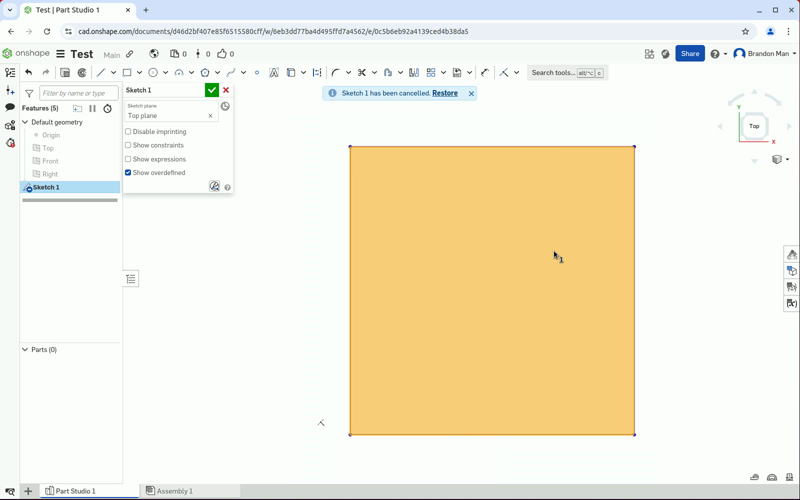
scroll(-6)
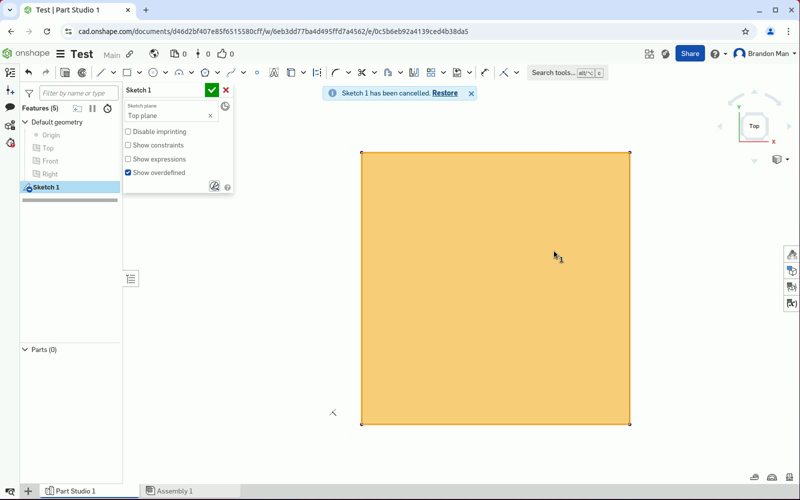
scroll(-6)
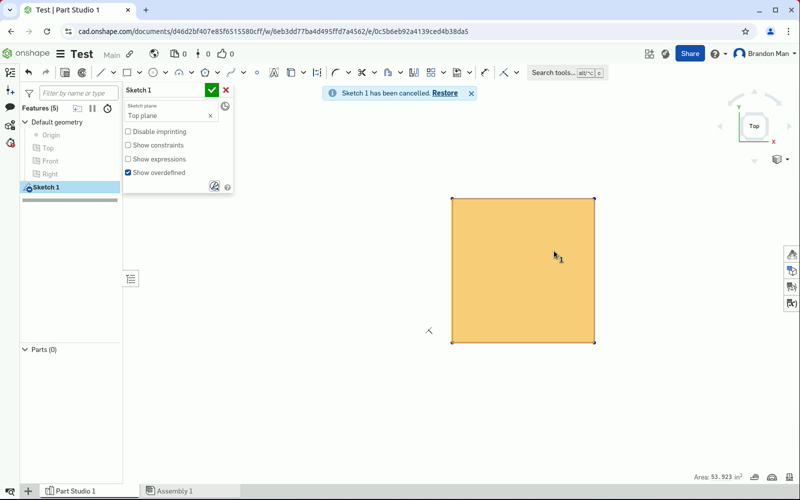
scroll(-6)
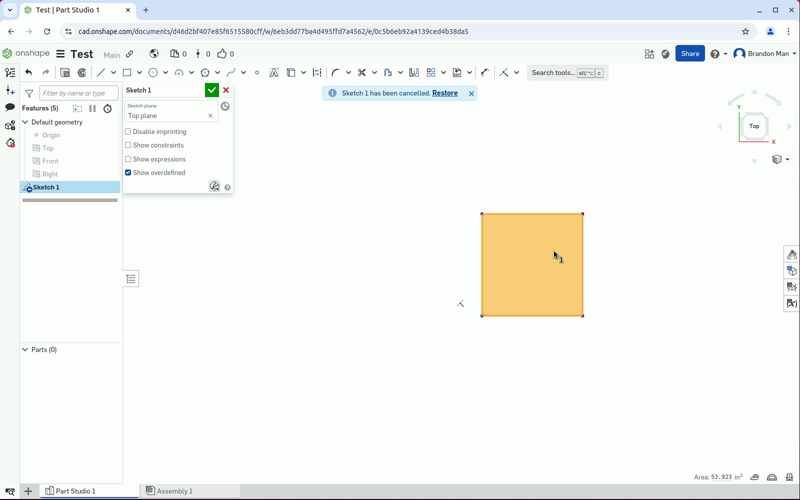
scroll(-6)
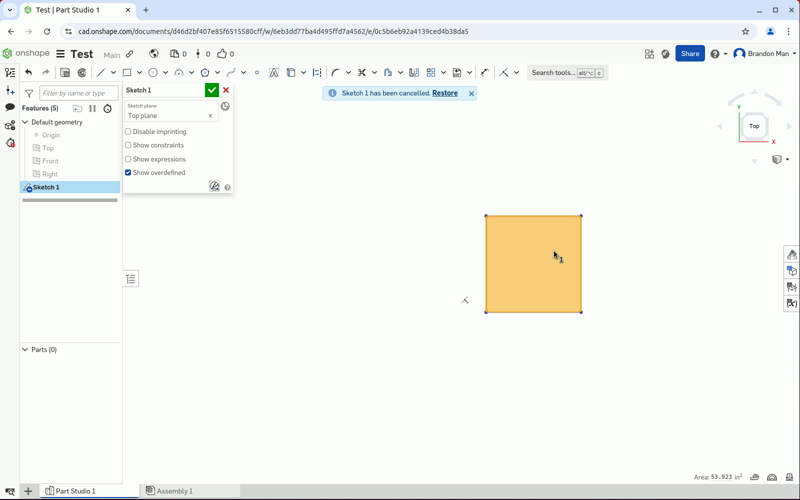
scroll(-6)
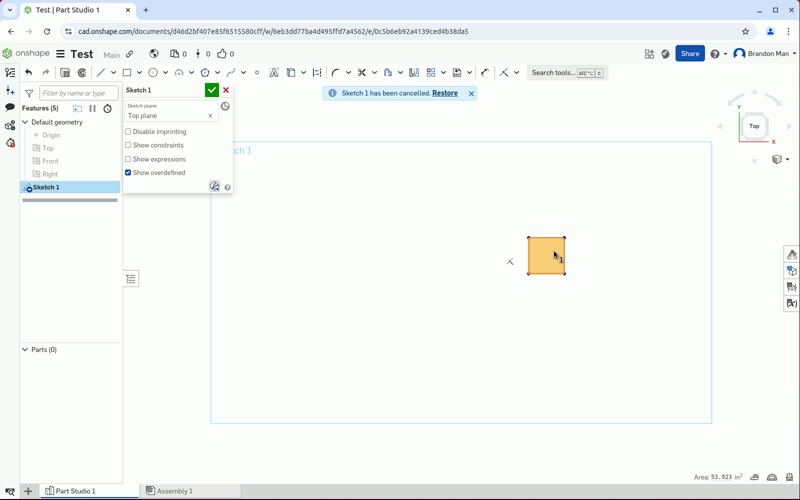
mouse_move(73, 352)
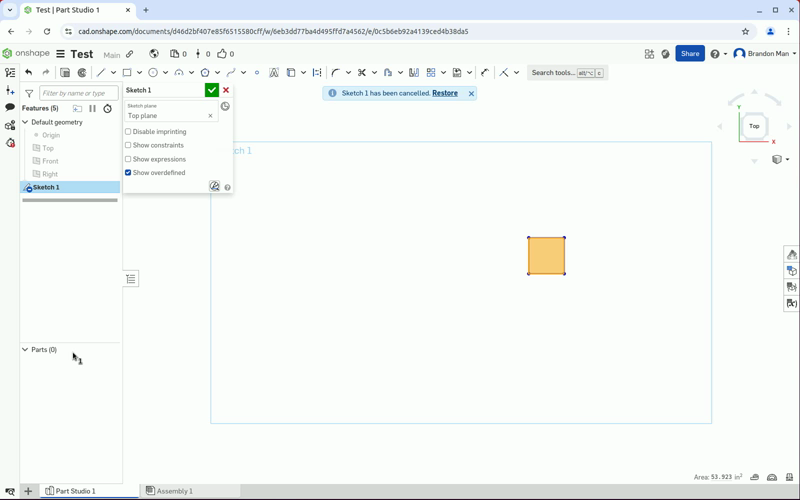
key(shift+y)
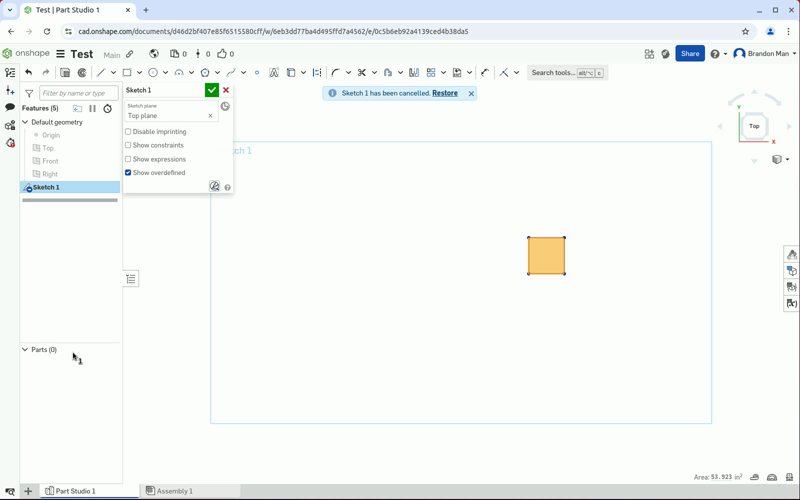
key(shift+e)
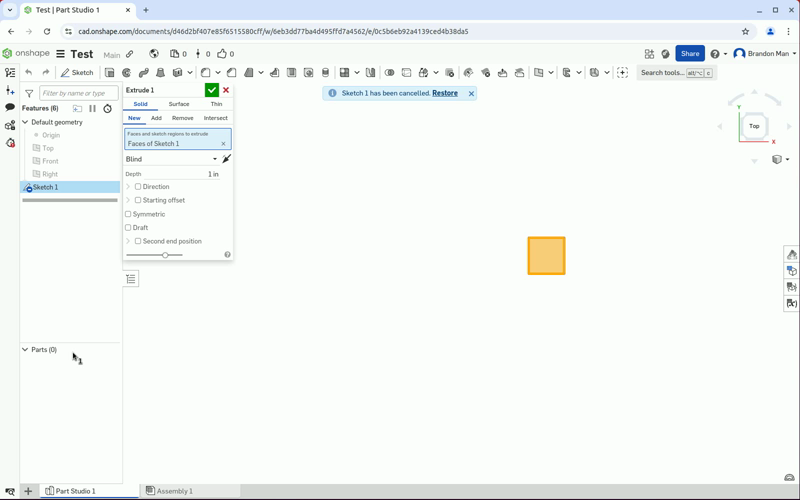
mouse_move(143, 106)
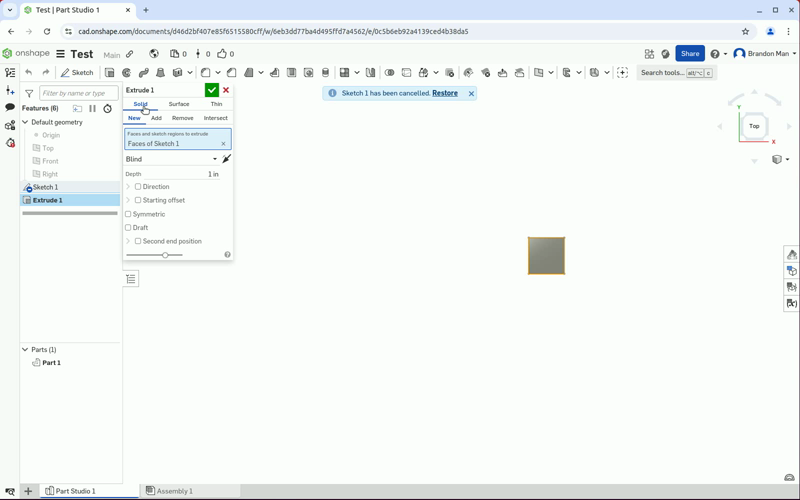
click(143, 106)
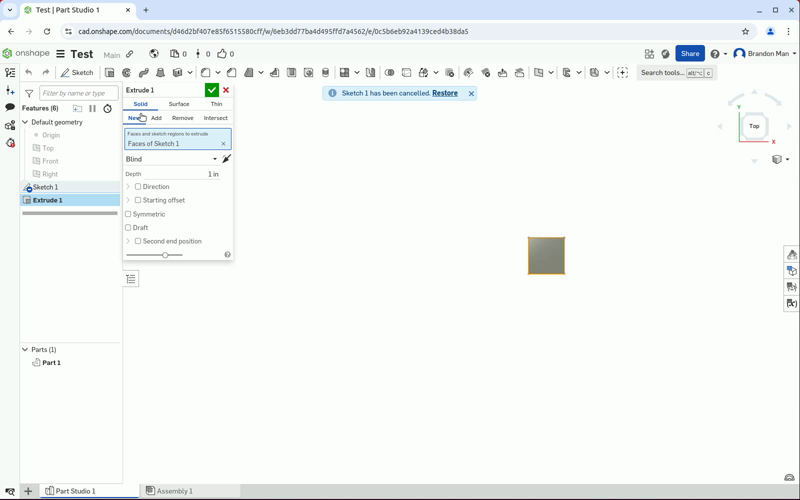
mouse_move(137, 120)
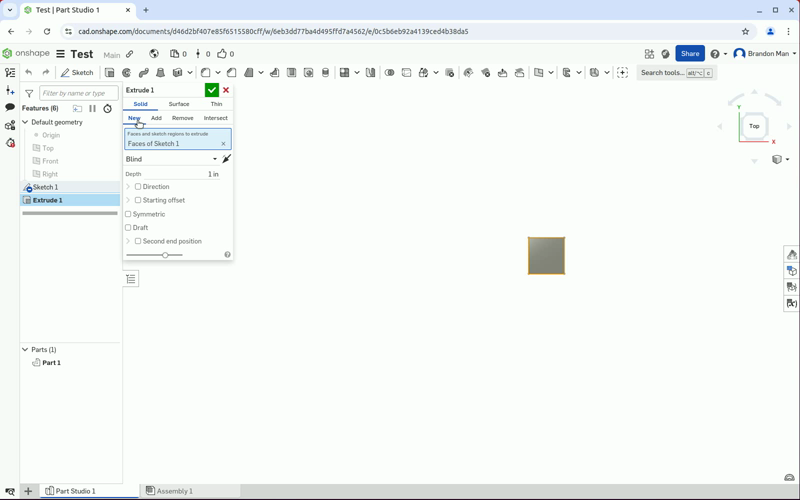
click(137, 120)
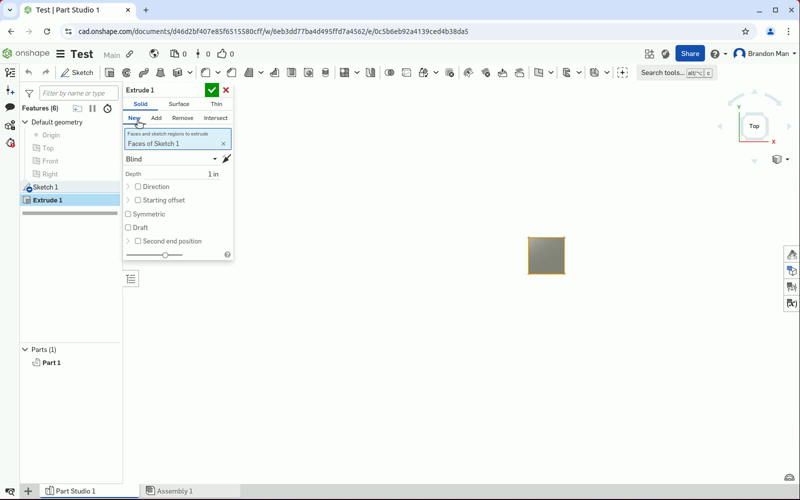
key(tab, 4)
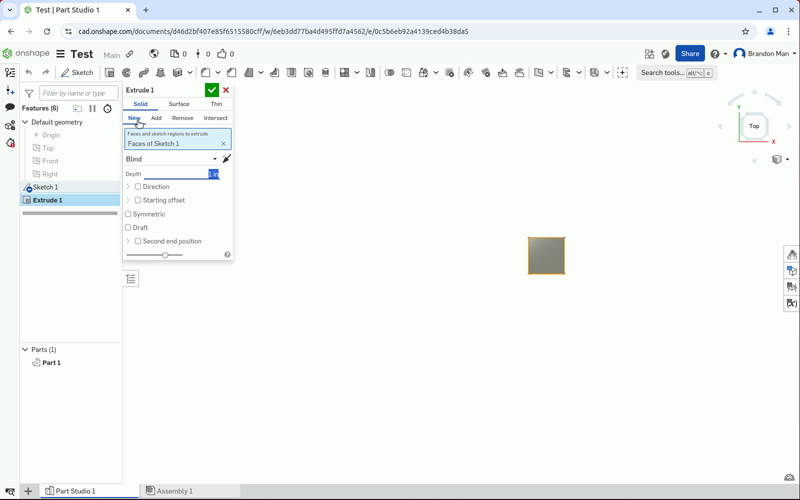
text(9.147)
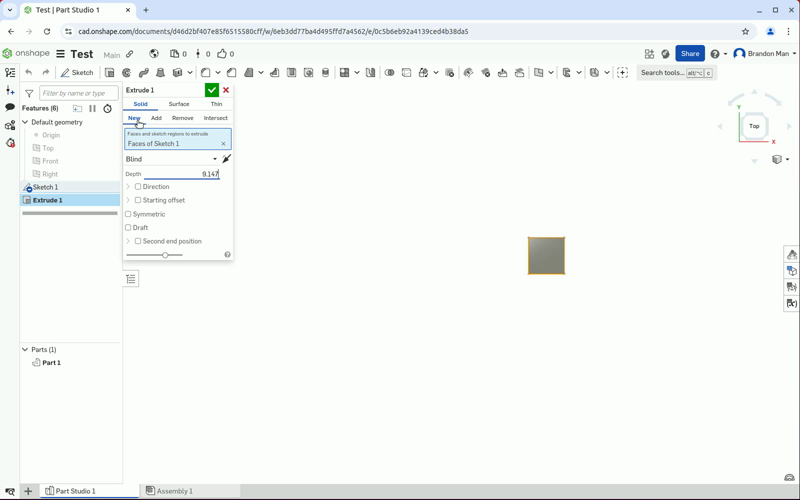
key(enter)
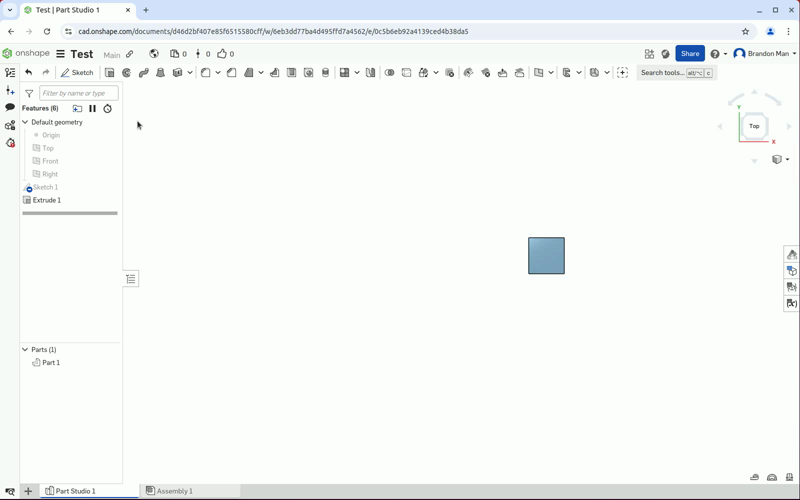
key(shift+h)
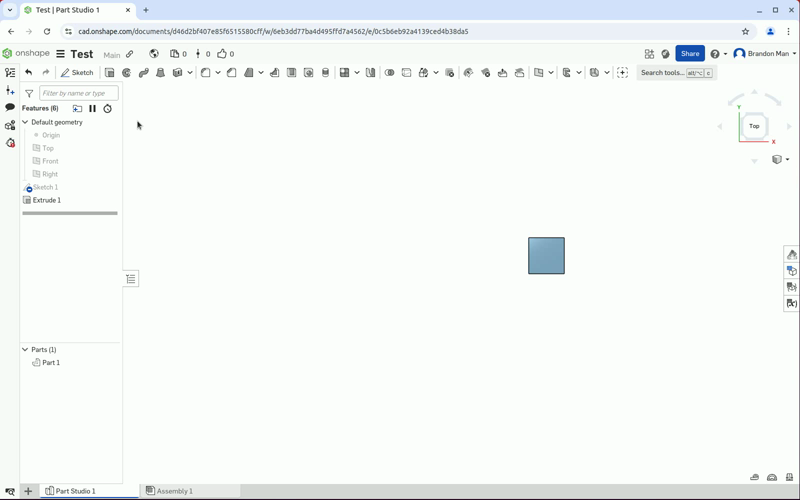
key(shift+h)
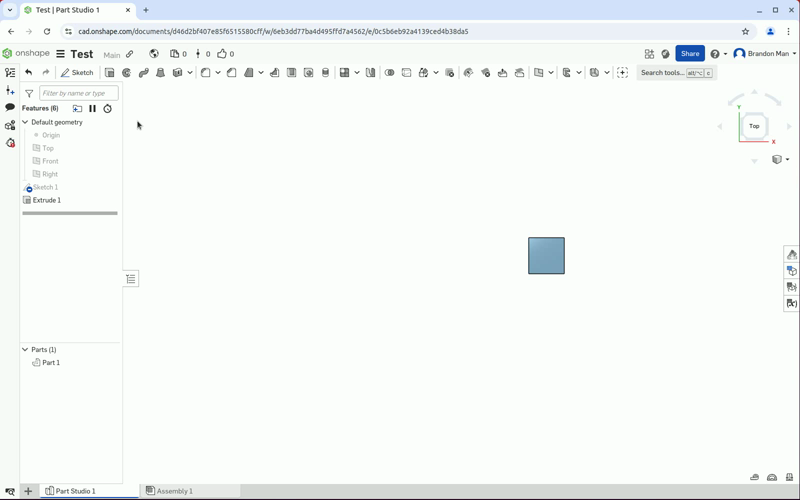
mouse_move(73, 189)
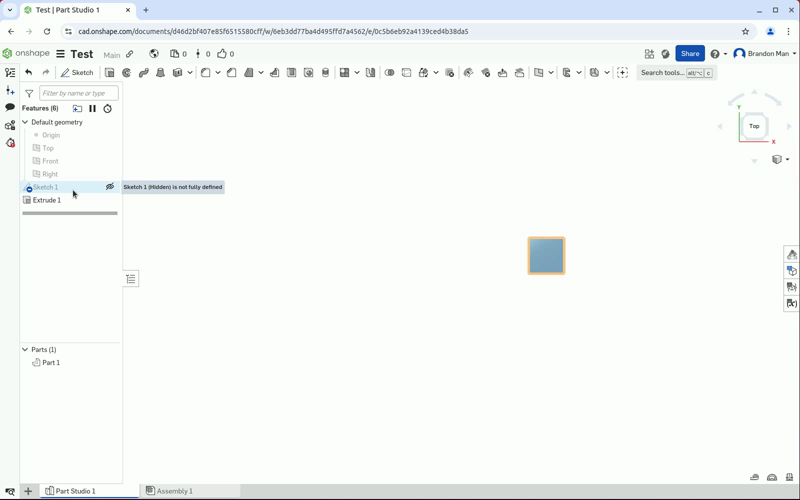
click(73, 189)
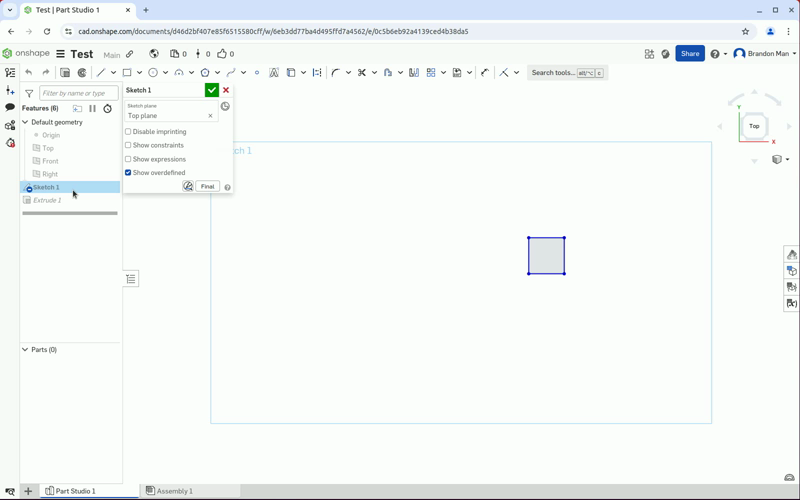
mouse_move(229, 92)
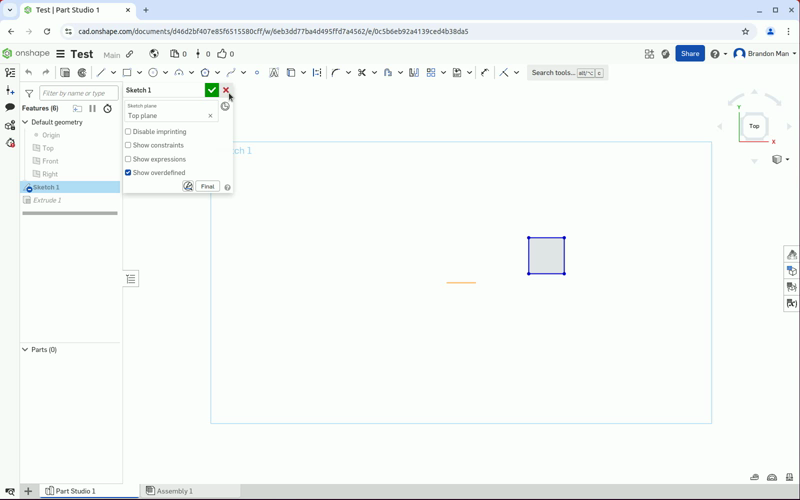
click(229, 92)
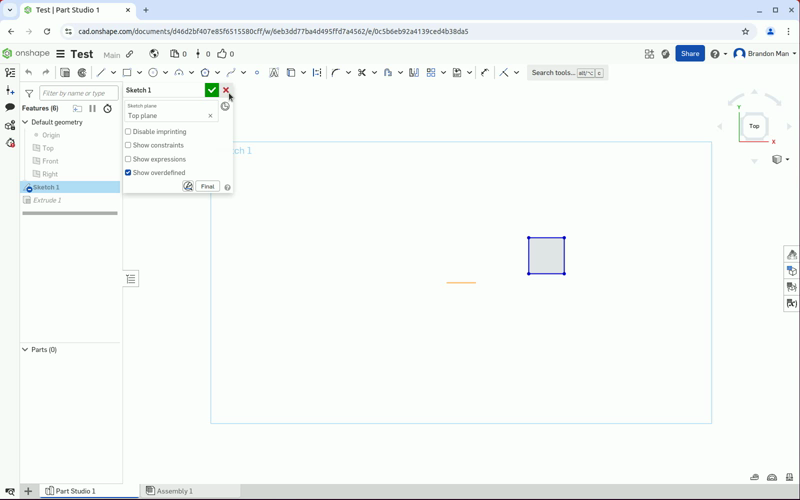
key(shift+s)
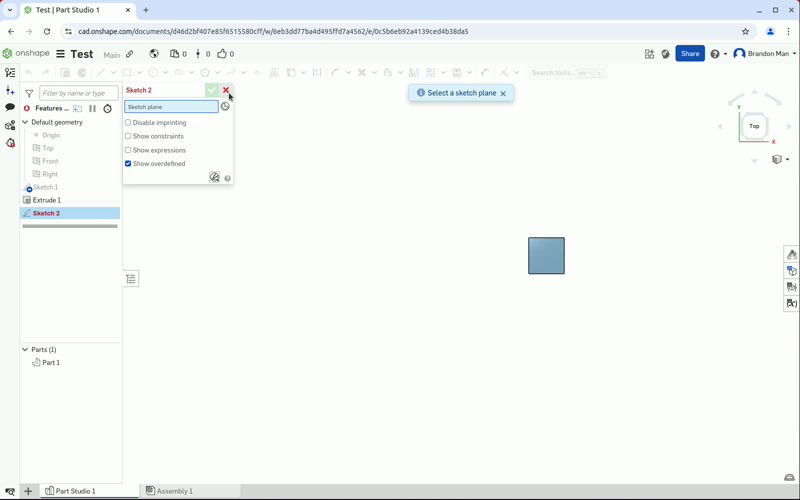
mouse_move(73, 150)
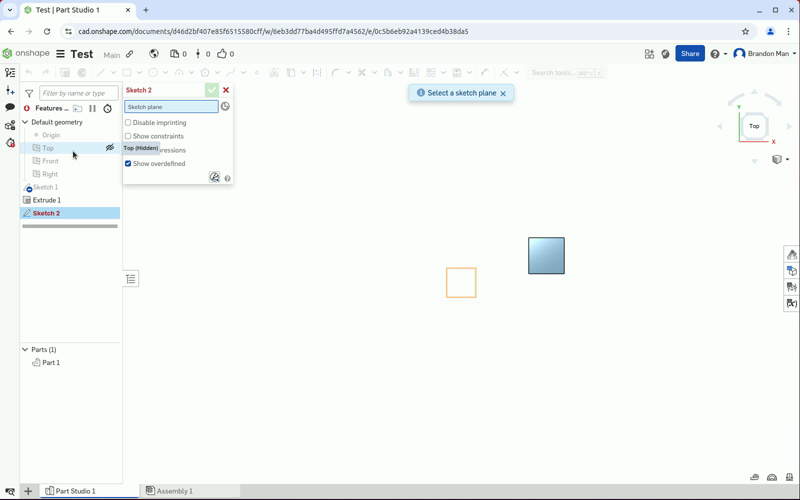
click(73, 150)
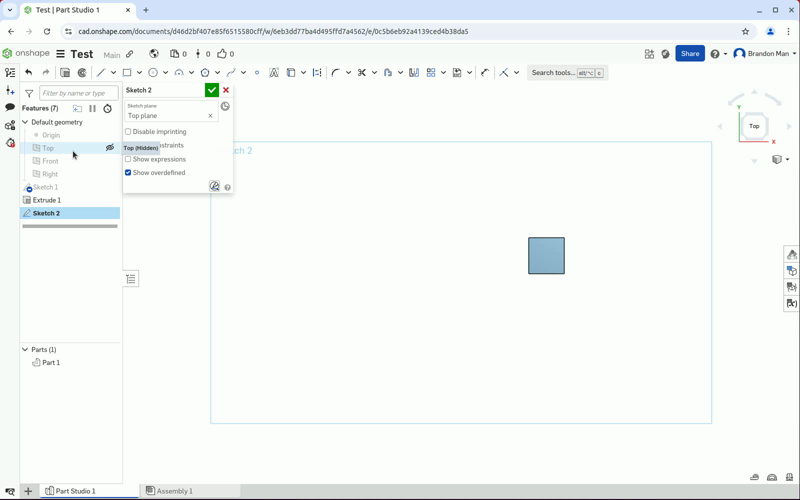
mouse_move(73, 352)
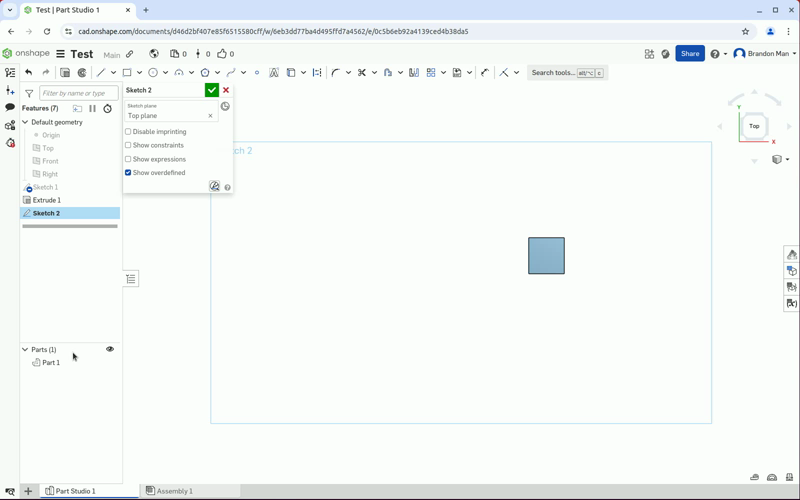
key(y)
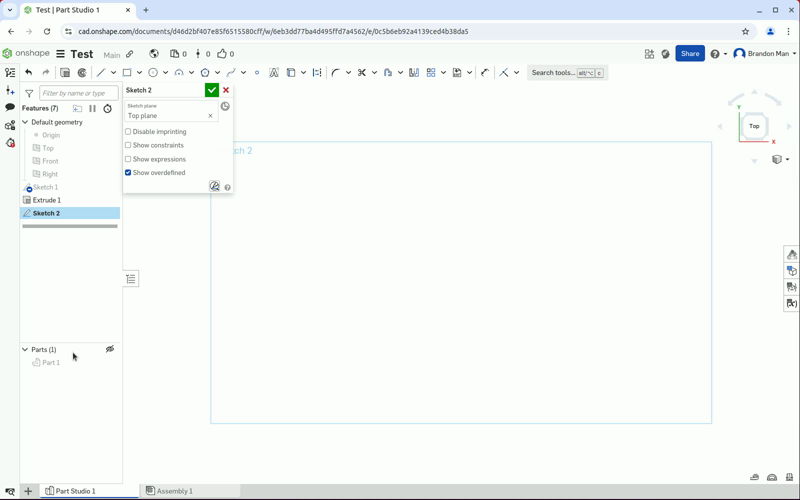
key(l)
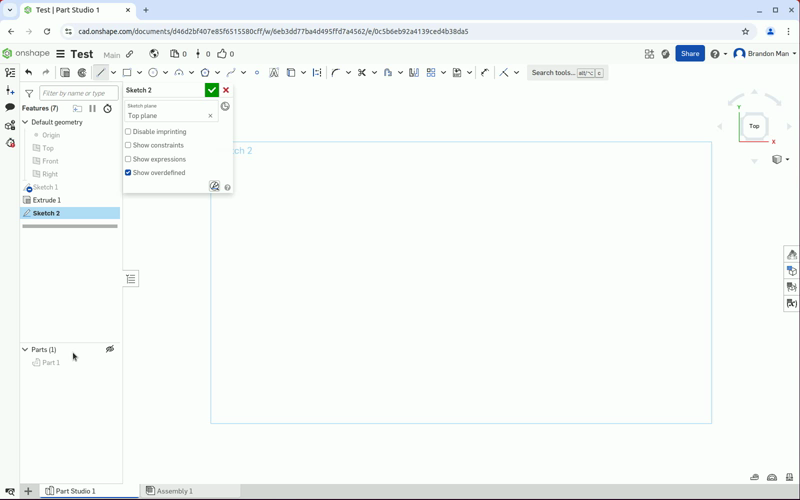
key_down(shift)
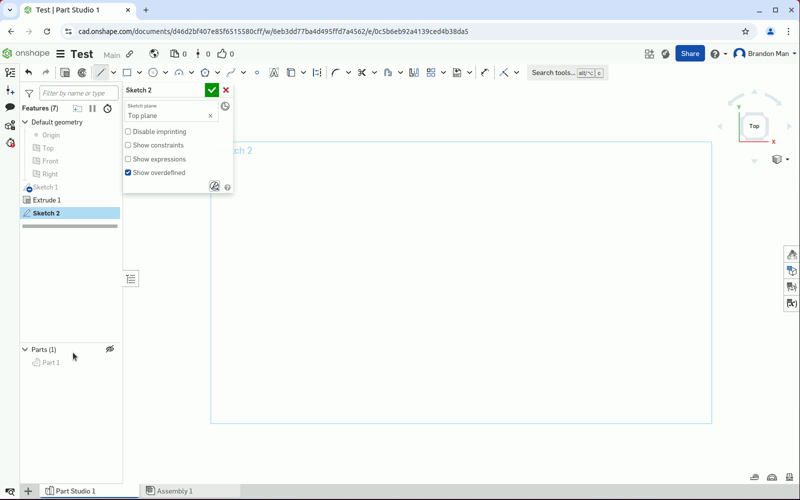
mouse_move(392, 337)
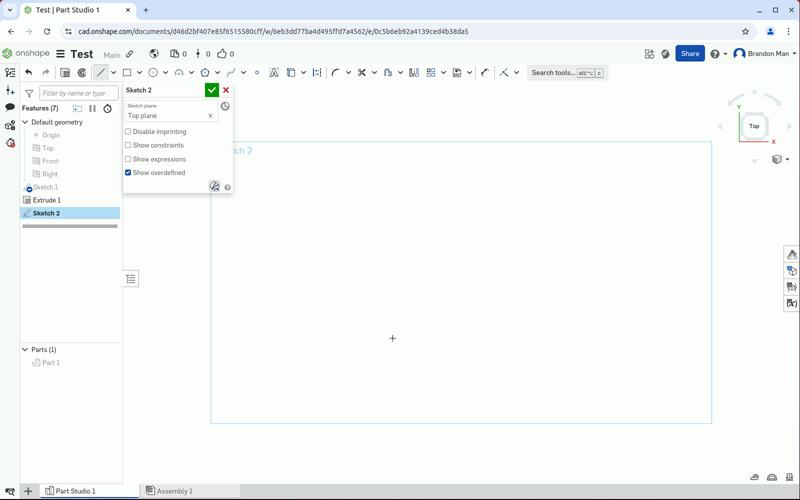
click(392, 337)
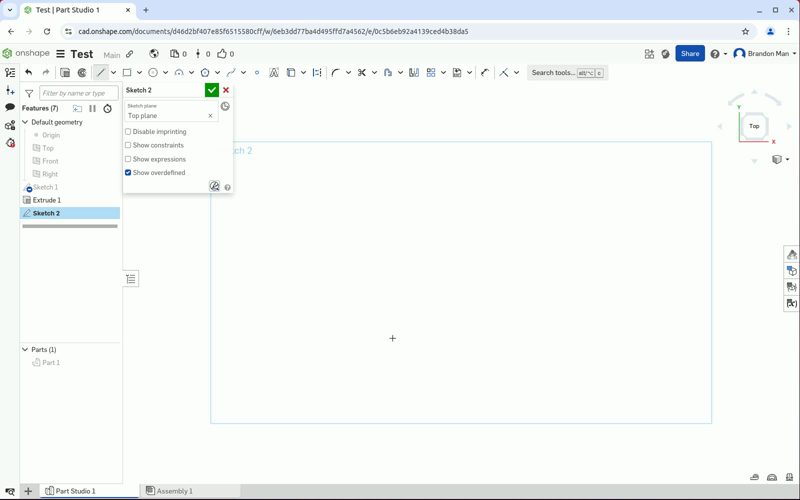
key_up(shift)
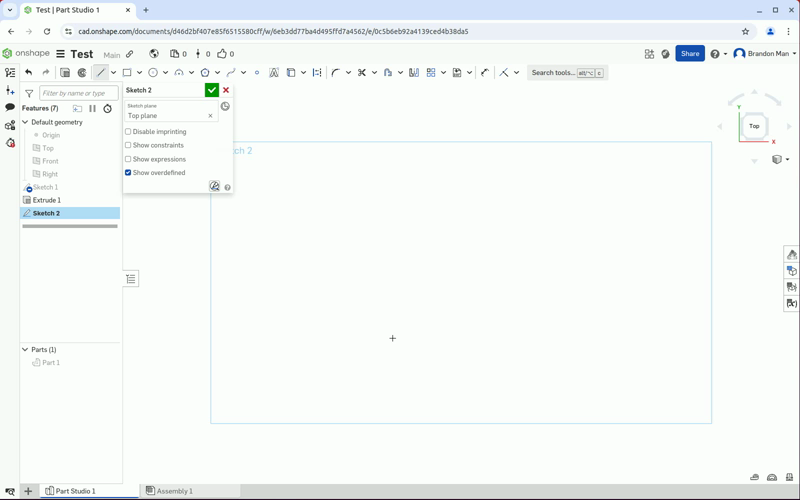
key_down(shift)
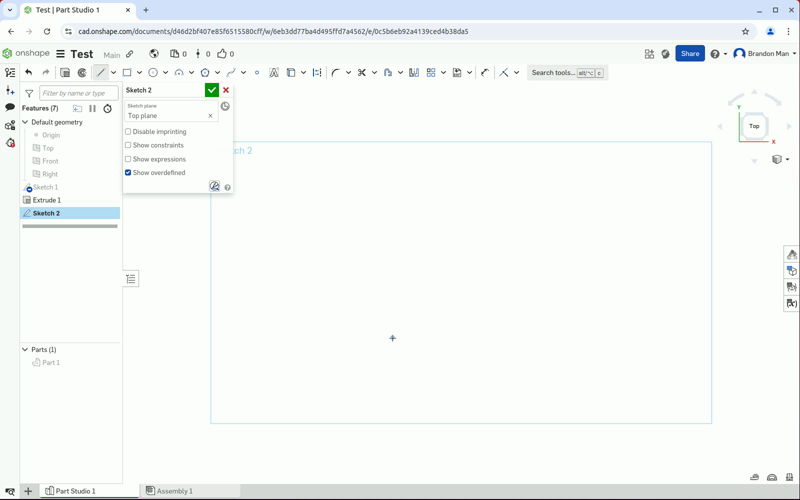
mouse_move(528, 337)
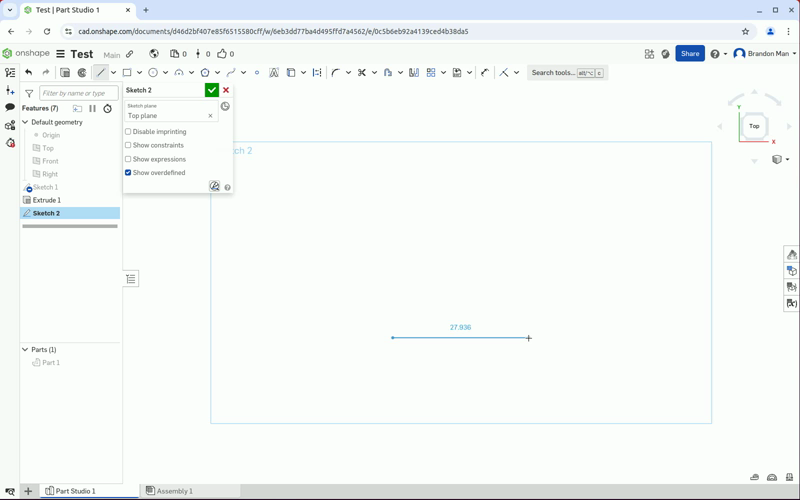
click(528, 337)
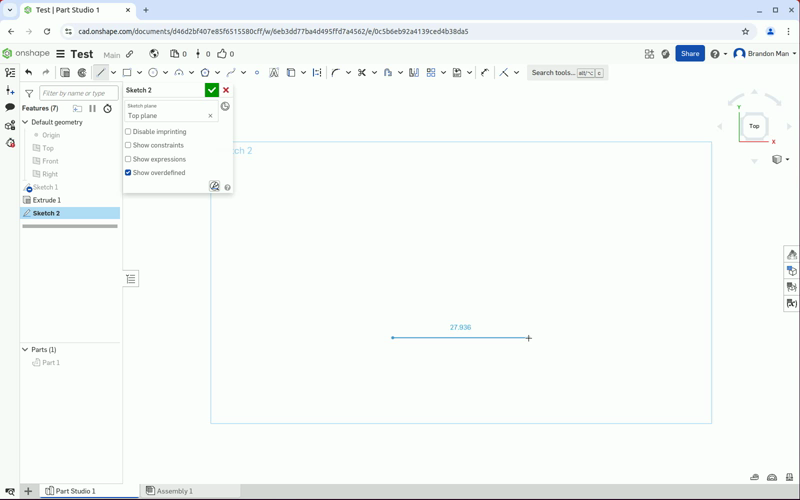
key_up(shift)
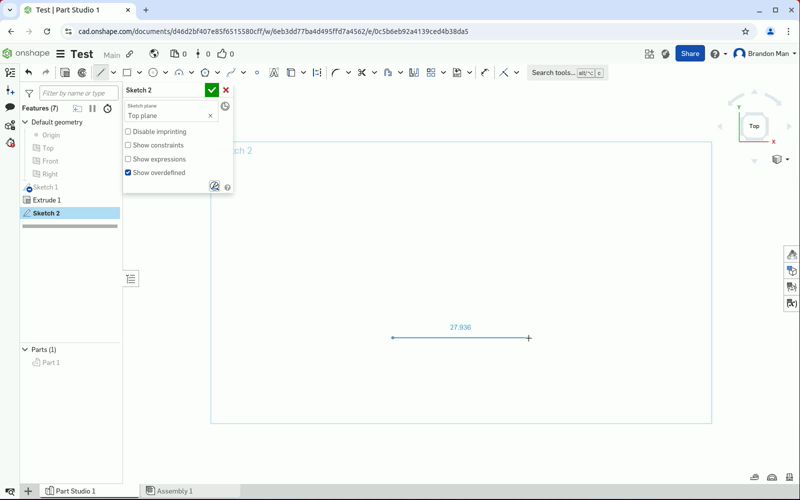
key_down(shift)
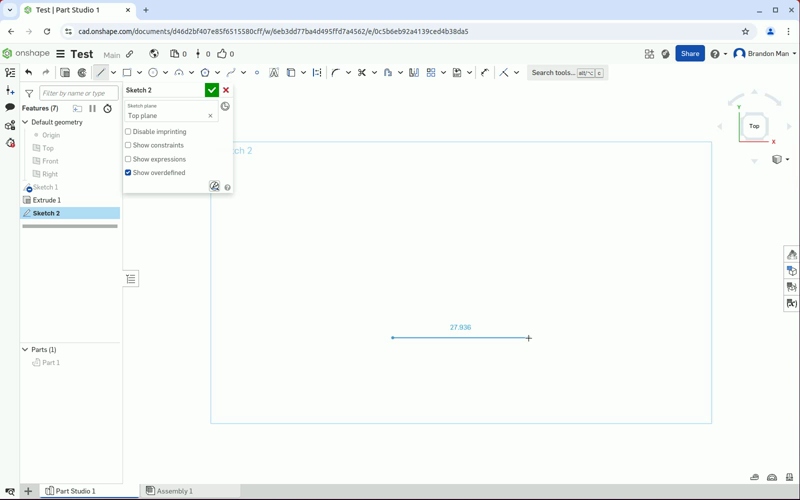
mouse_move(528, 273)
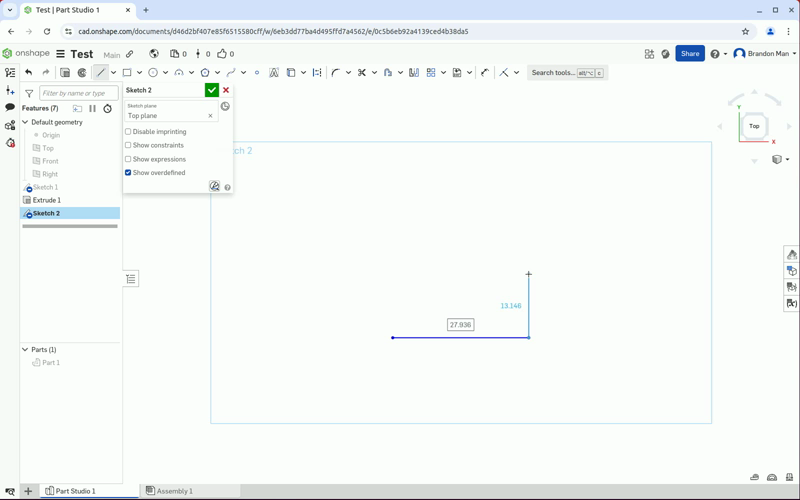
click(528, 273)
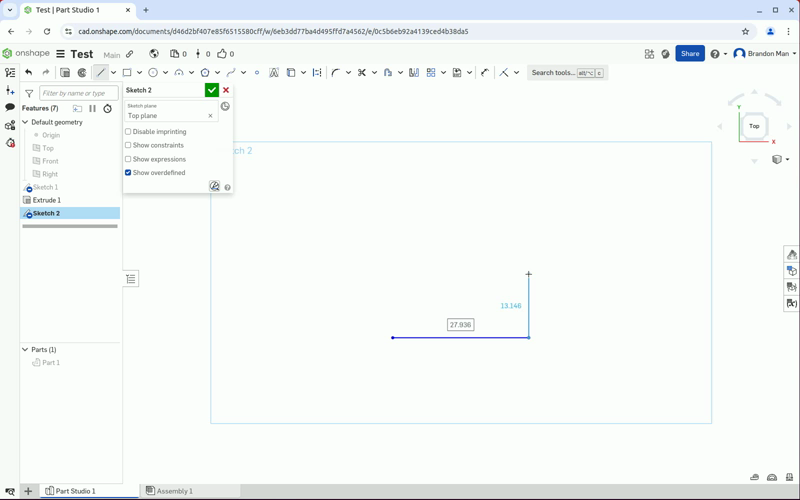
key_up(shift)
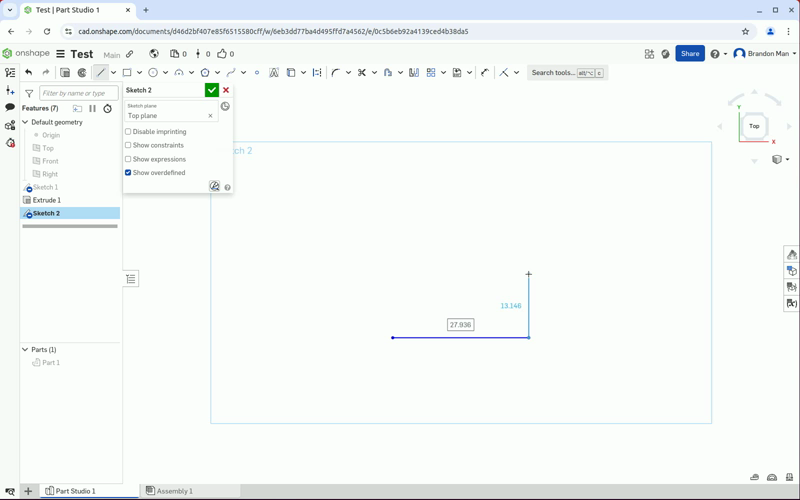
key_down(shift)
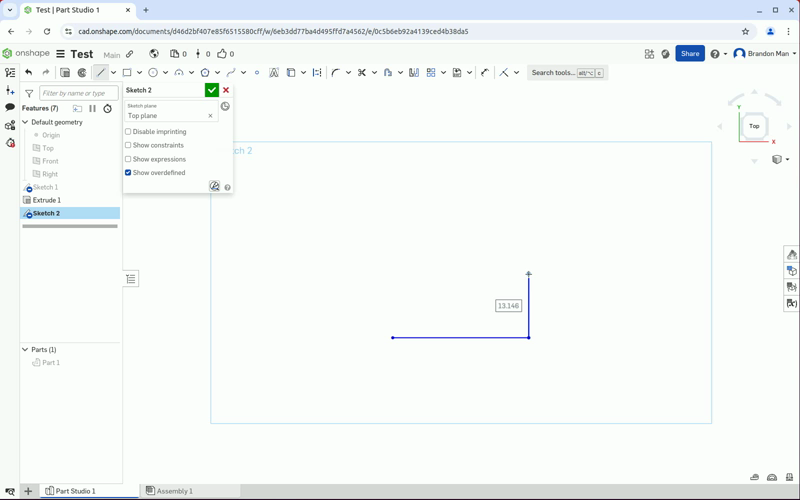
mouse_move(558, 273)
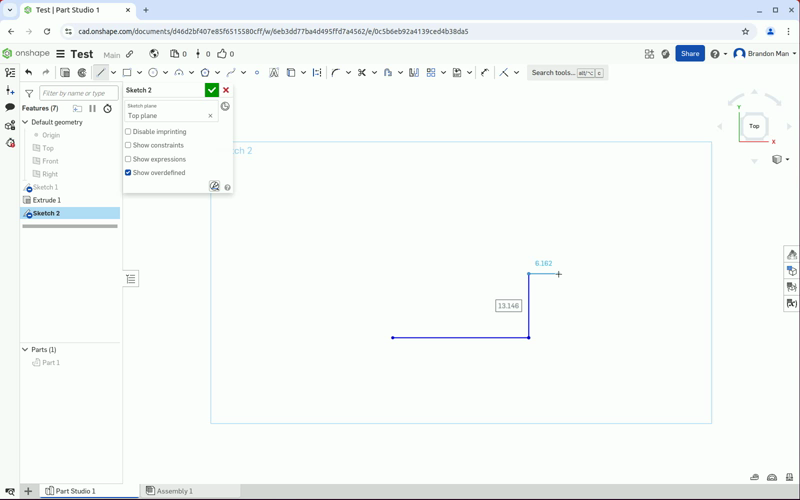
mouse_move(528, 239)
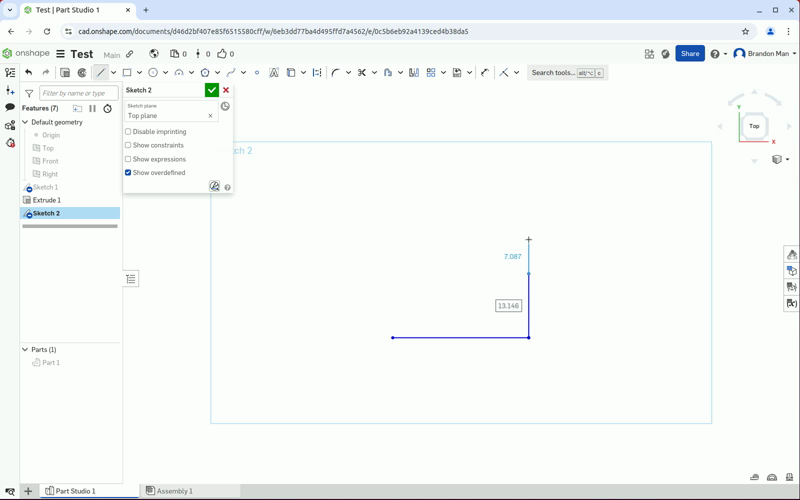
click(528, 239)
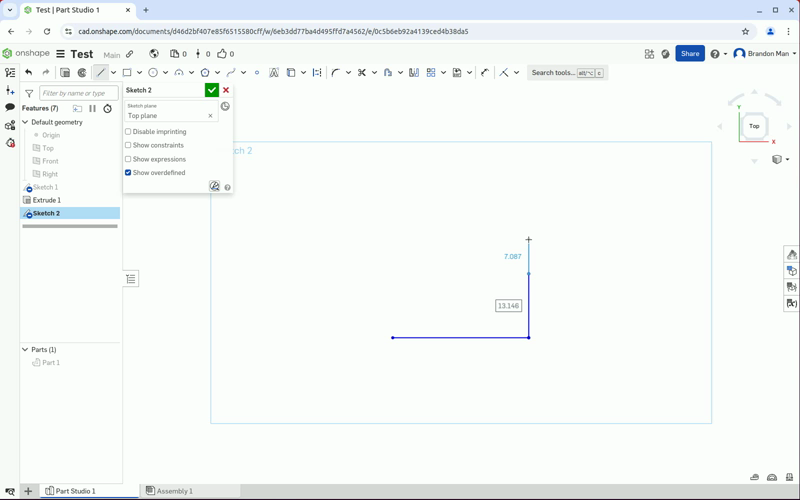
key_up(shift)
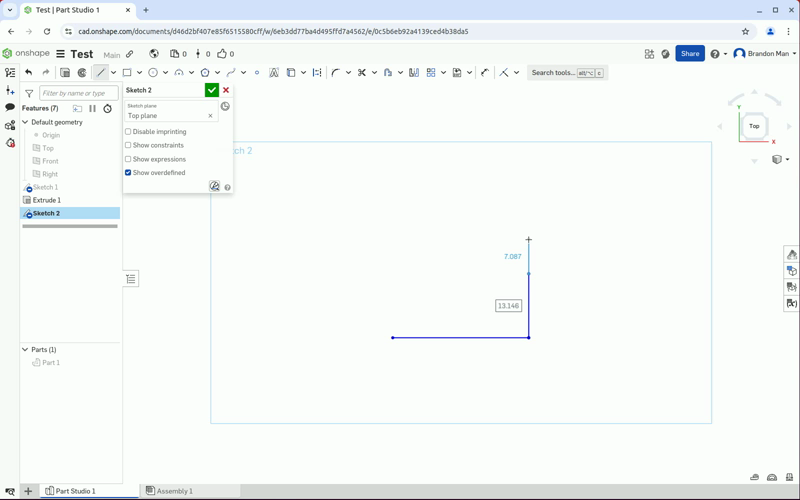
key_down(shift)
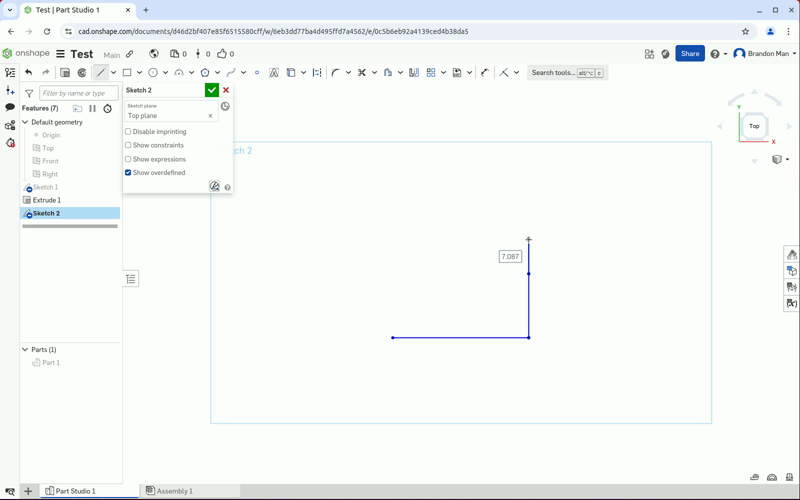
mouse_move(392, 239)
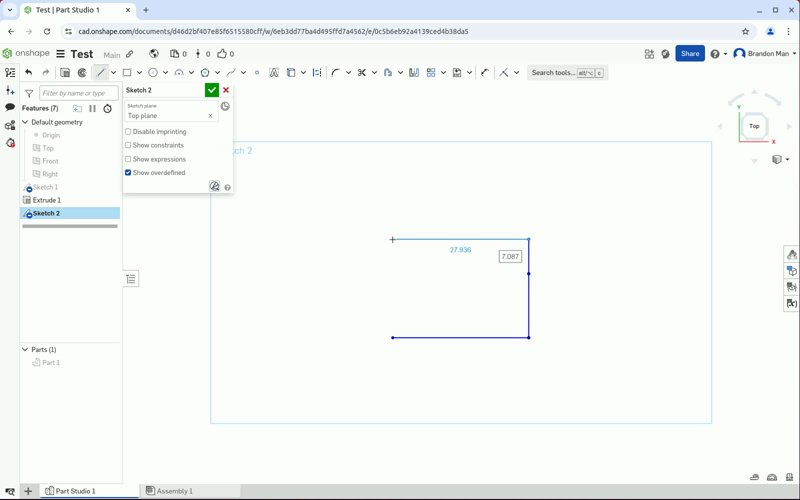
click(392, 239)
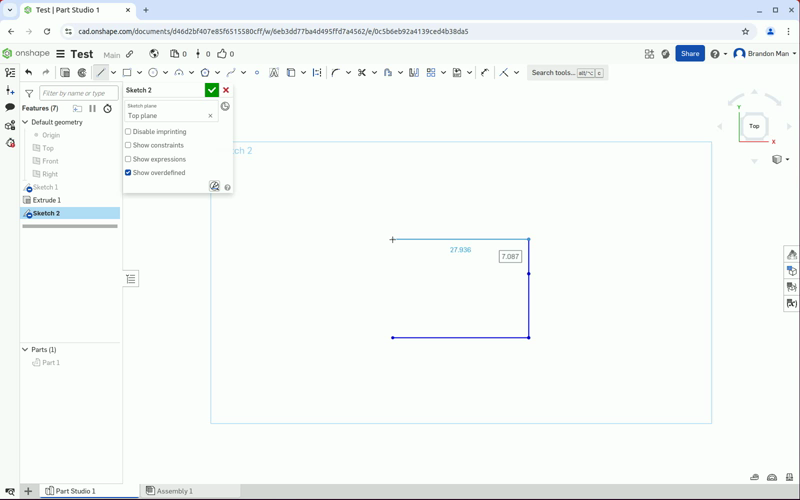
key_up(shift)
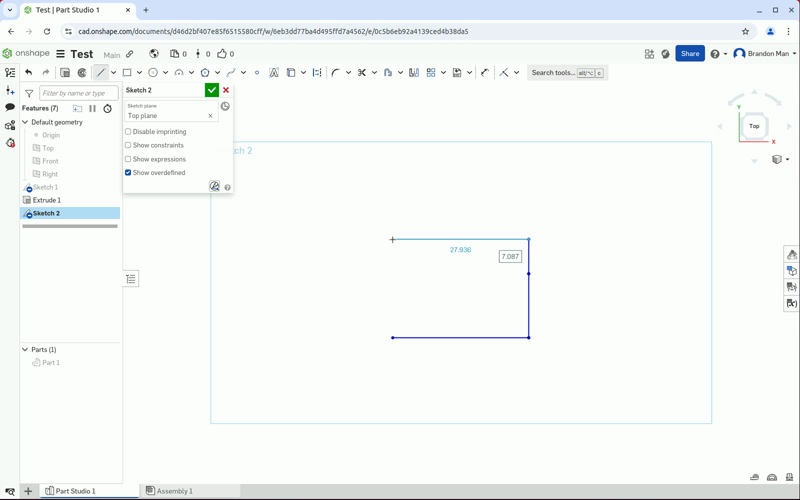
key_down(shift)
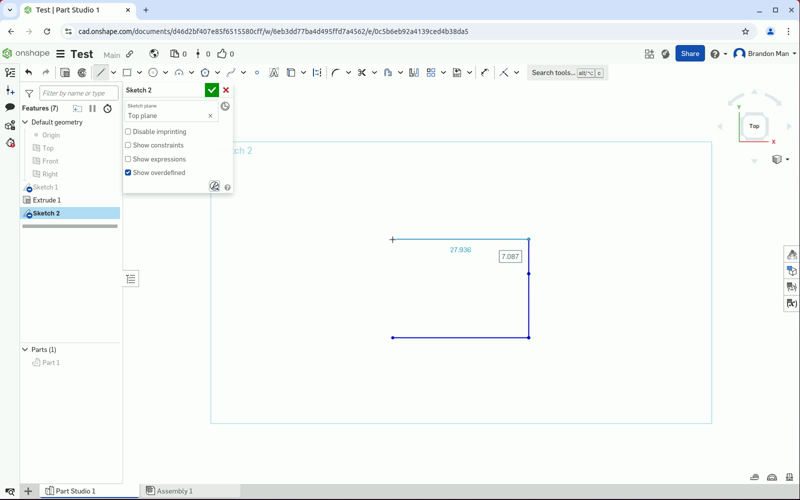
mouse_move(392, 337)
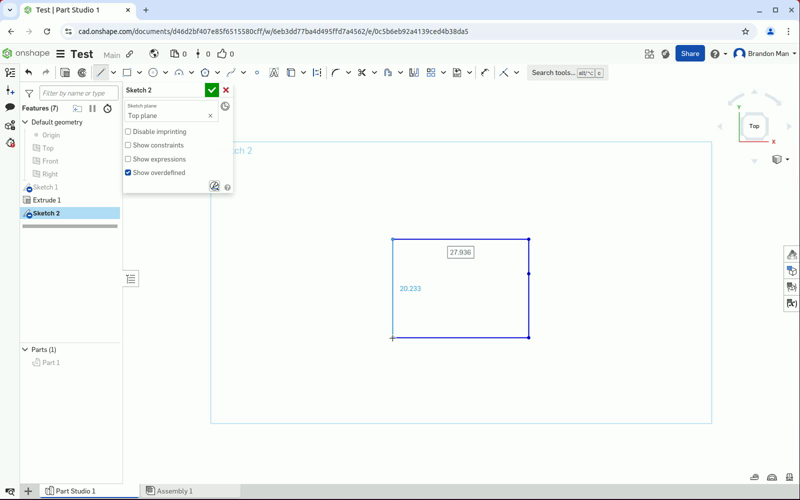
key_up(shift)
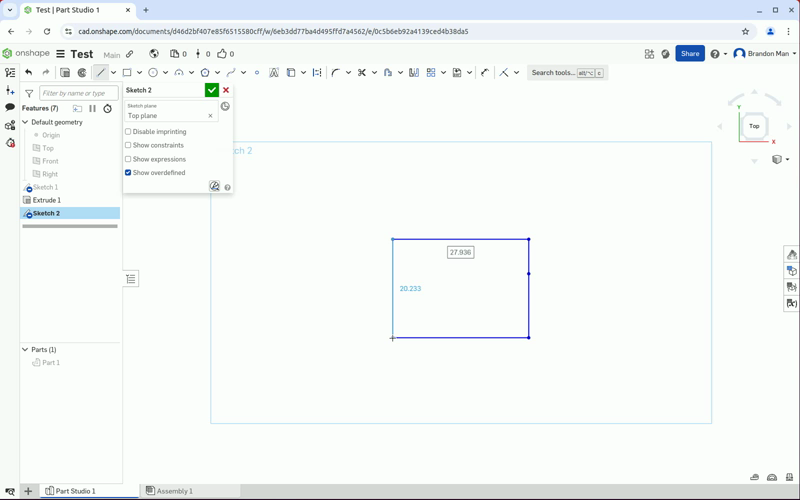
click(392, 337)
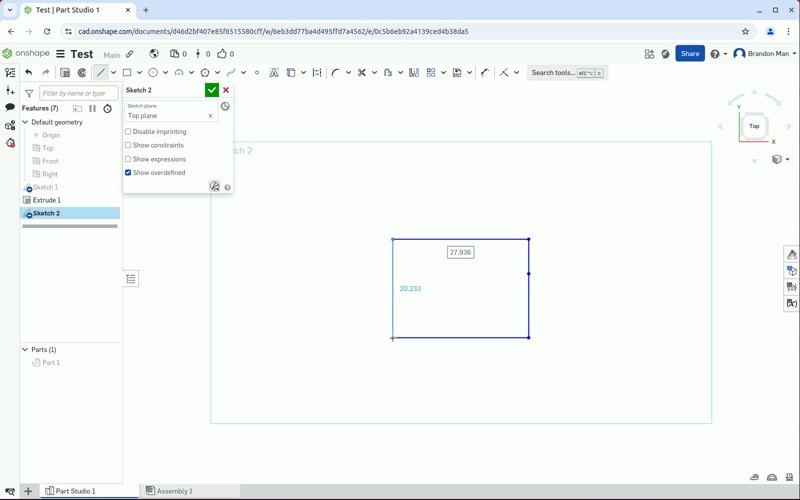
key(esc)
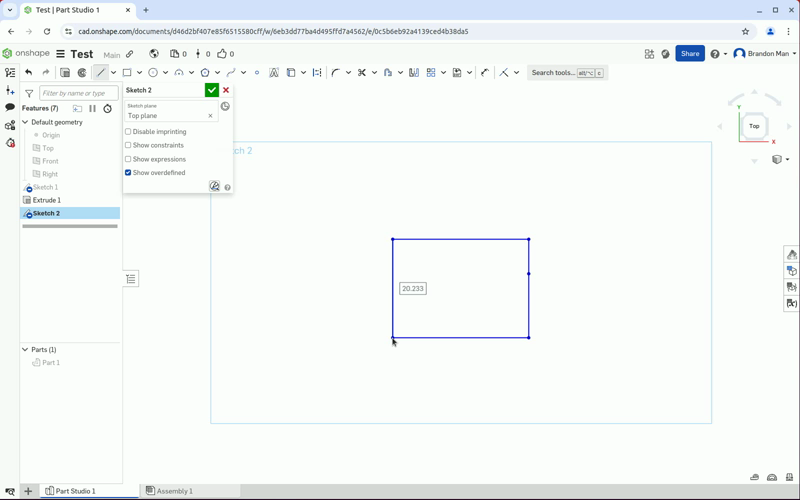
key(c)
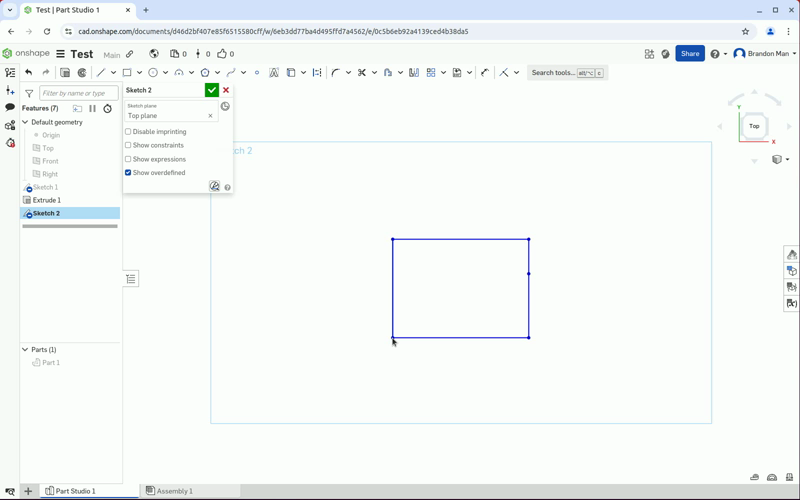
key_down(shift)
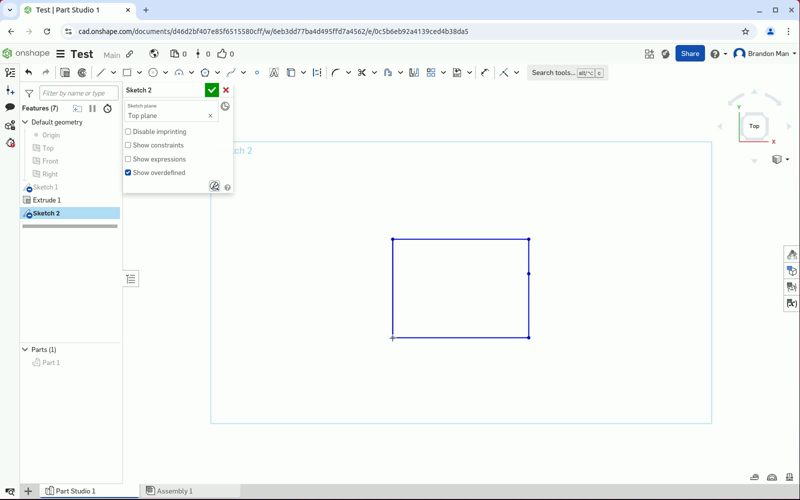
mouse_move(461, 288)
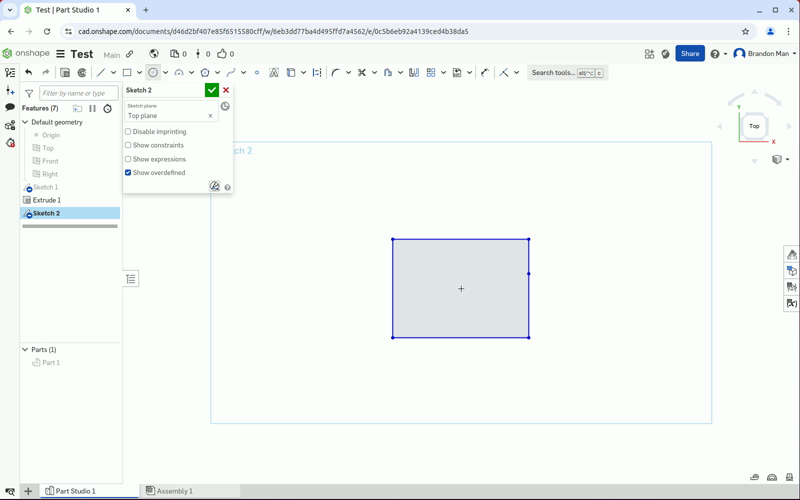
click(461, 288)
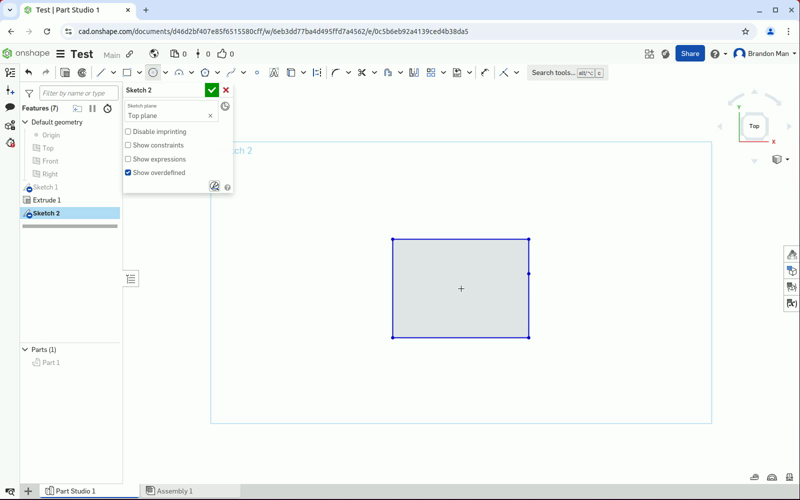
key_up(shift)
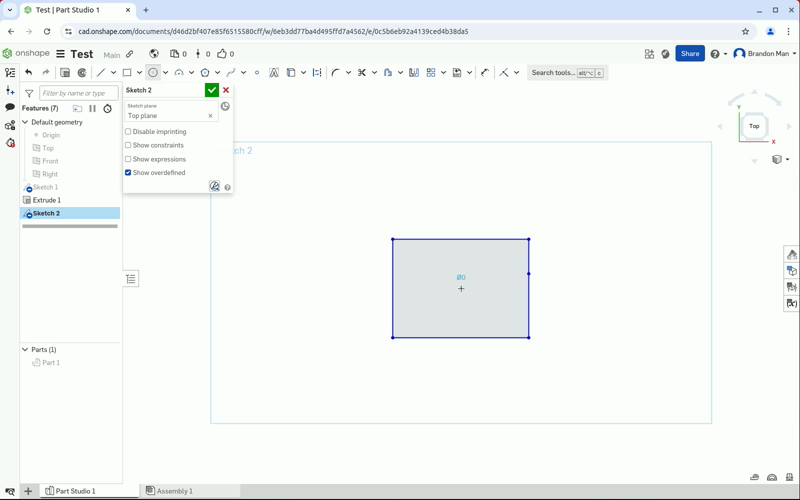
mouse_move(484, 288)
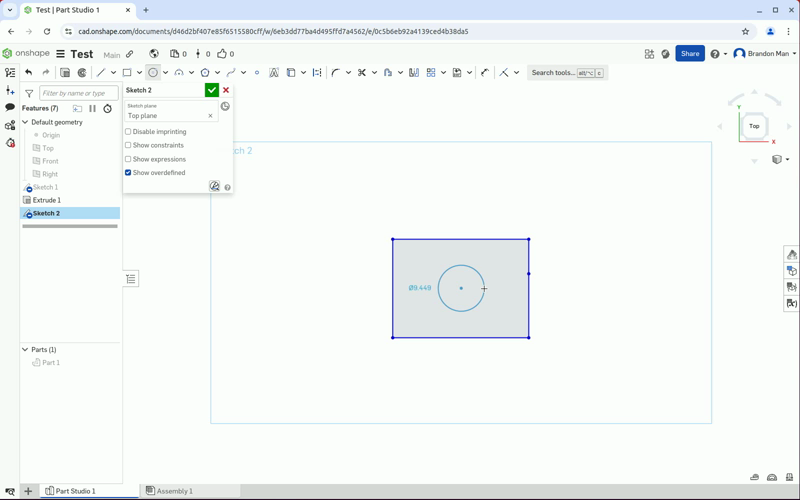
click(484, 288)
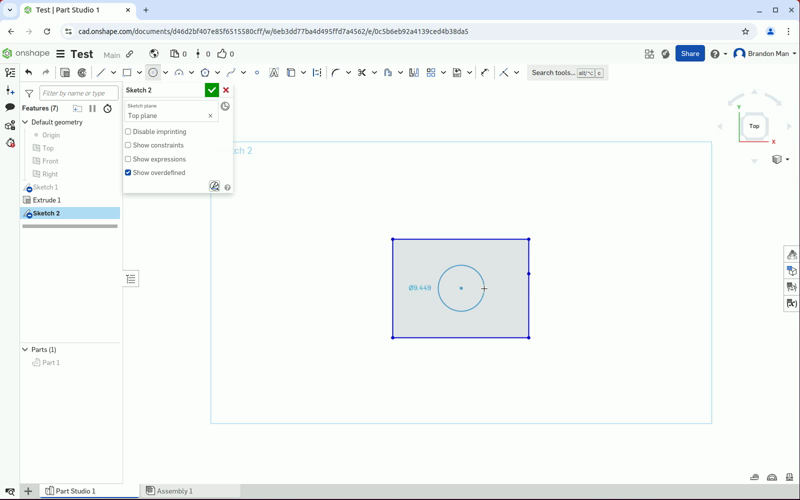
key(esc)
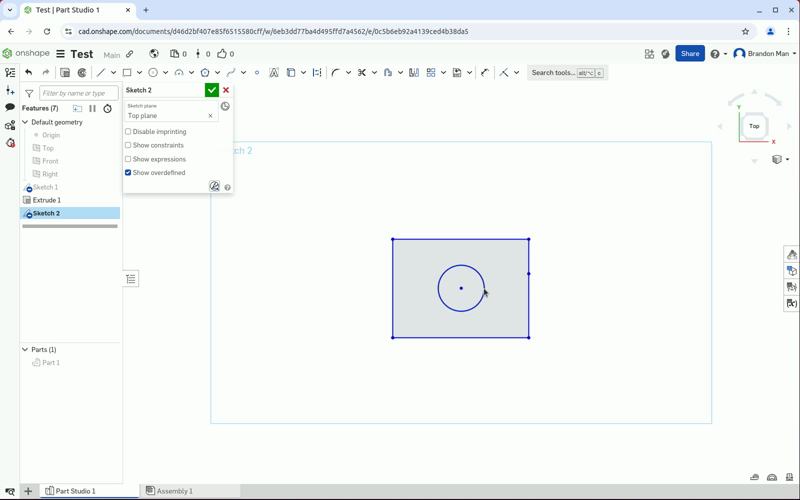
mouse_move(425, 267)
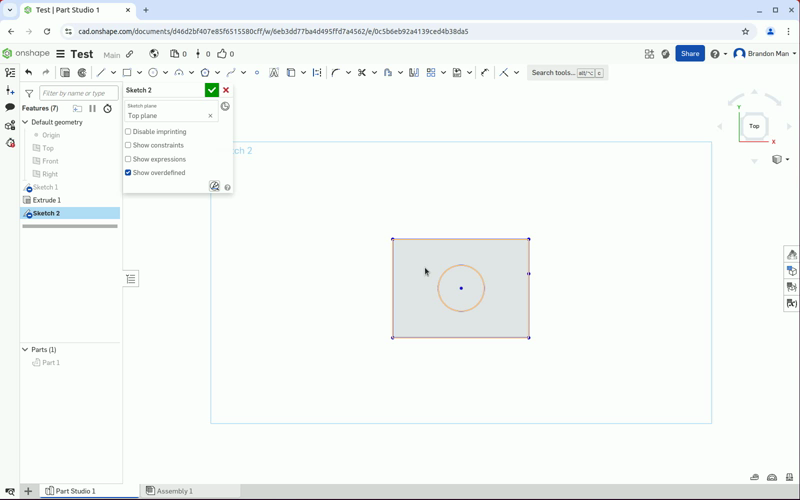
click(425, 267)
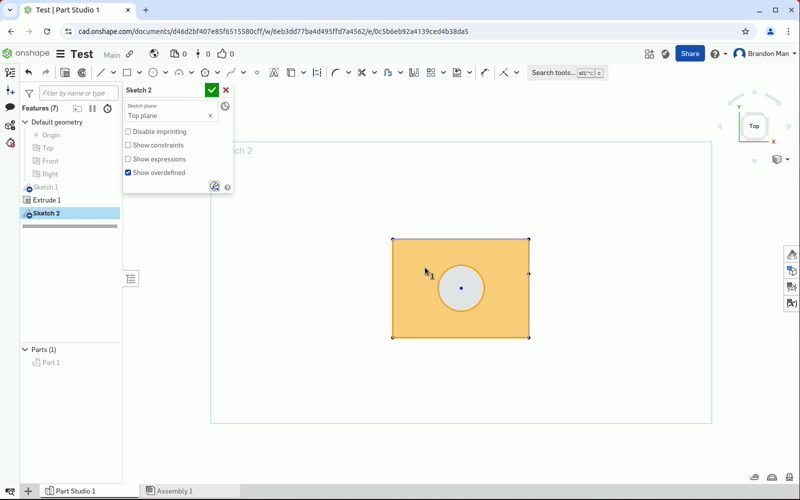
mouse_move(73, 352)
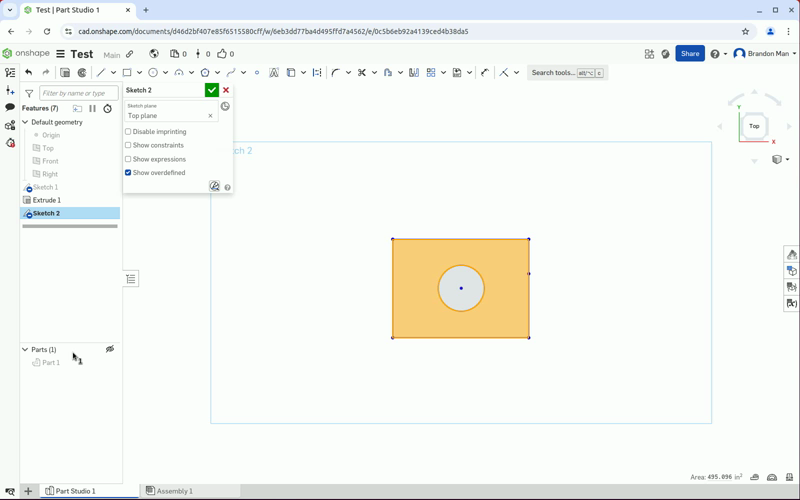
key(shift+y)
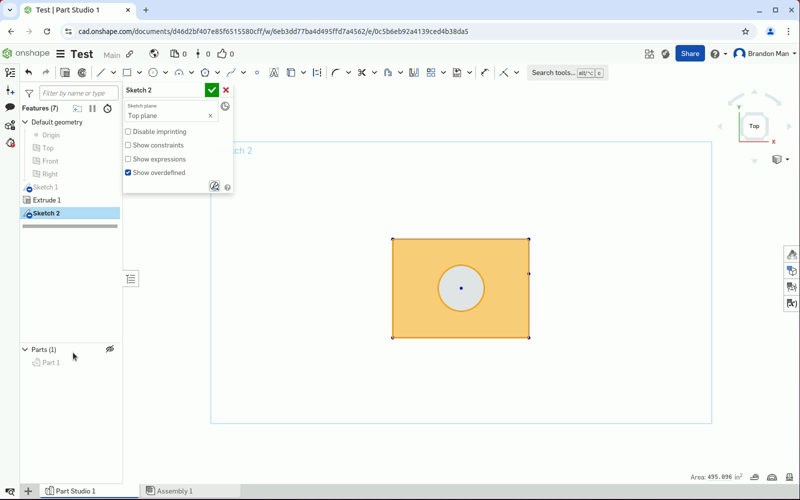
key(shift+e)
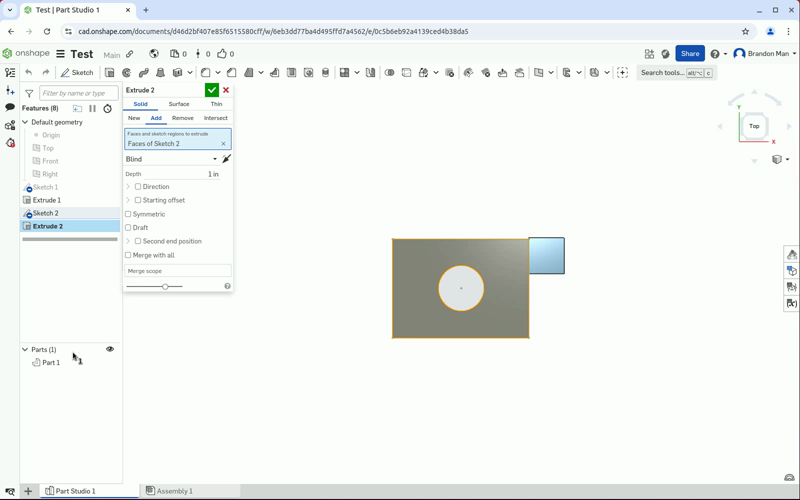
mouse_move(143, 106)
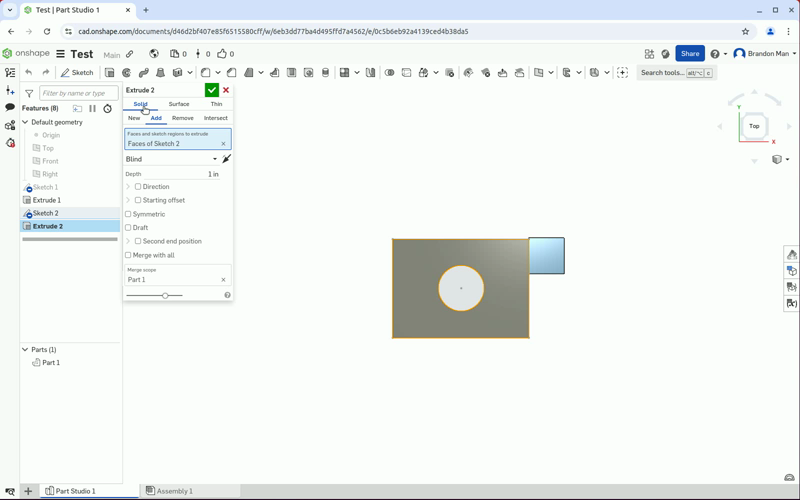
click(143, 106)
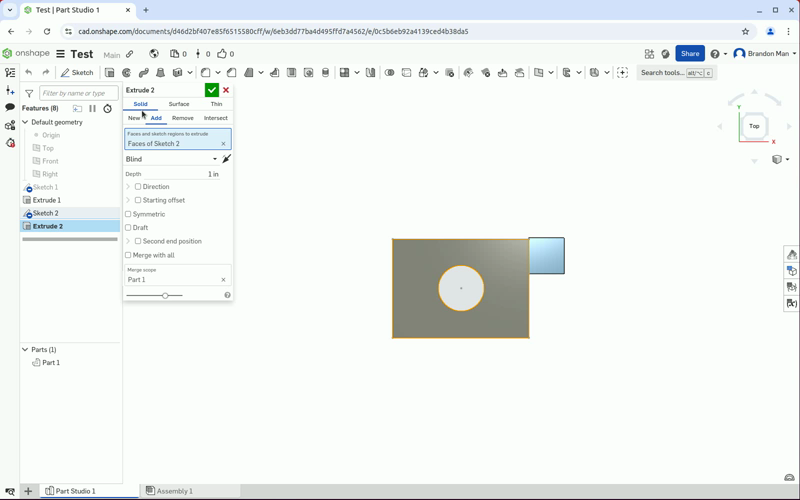
mouse_move(137, 120)
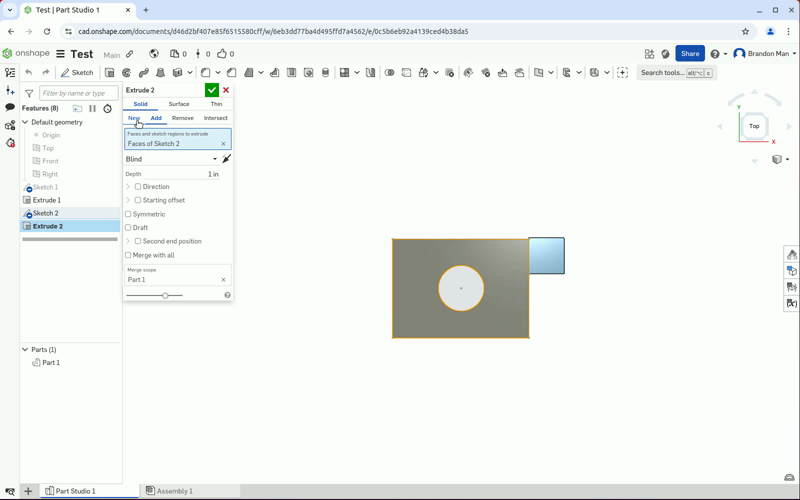
click(137, 120)
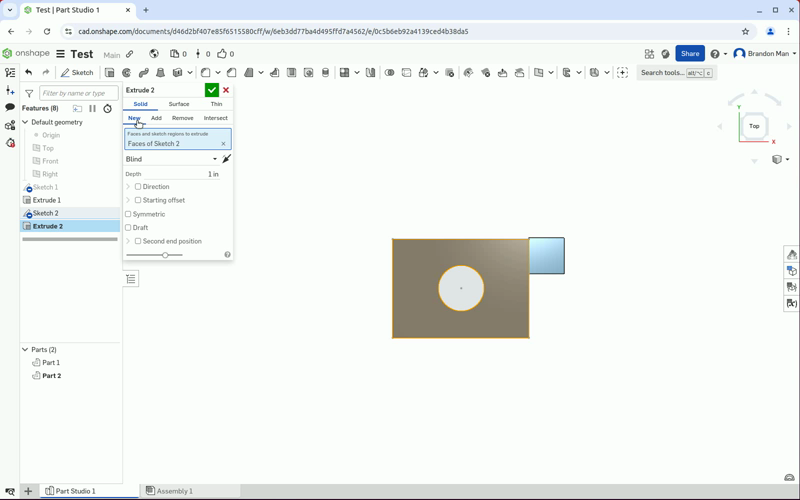
key(tab, 4)
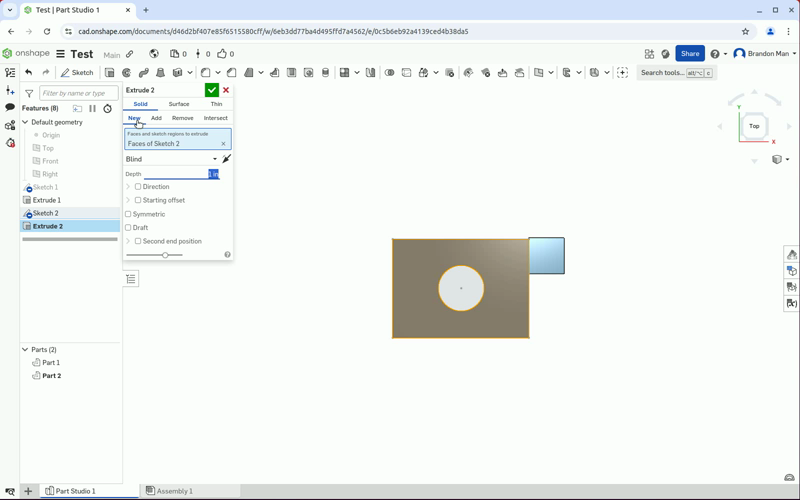
text(9.147)
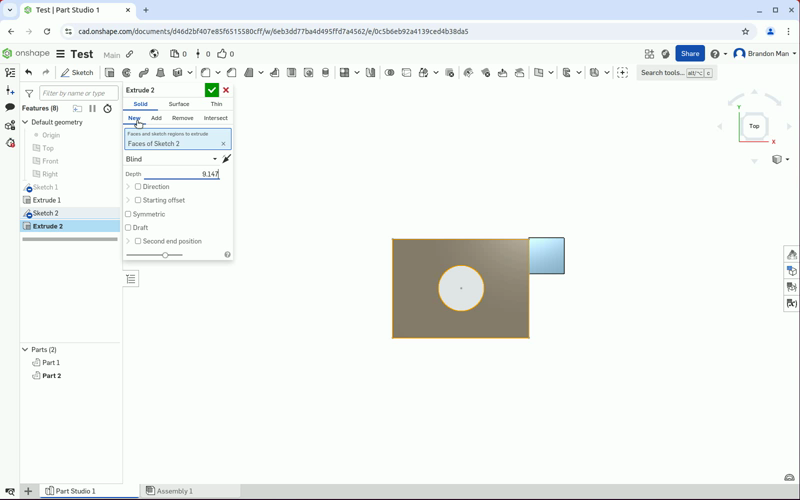
key(enter)
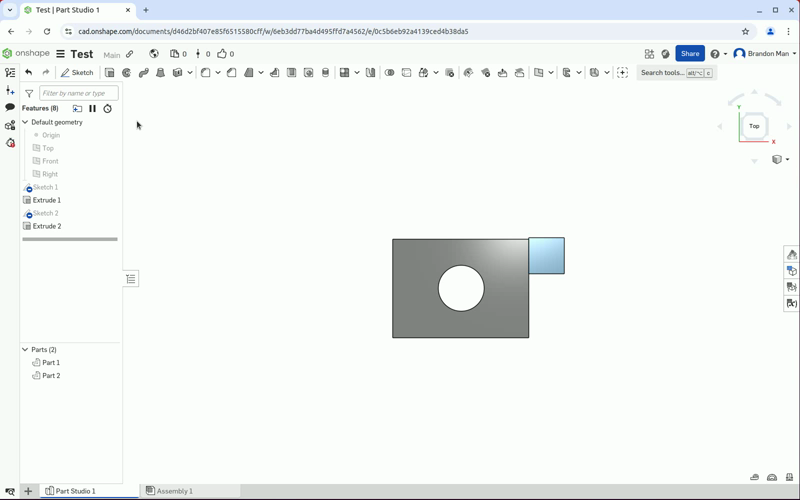
key(shift+h)
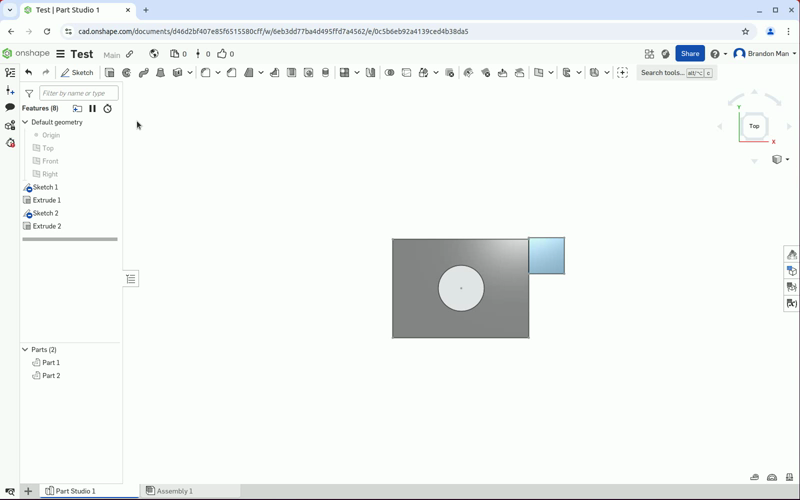
key(shift+h)
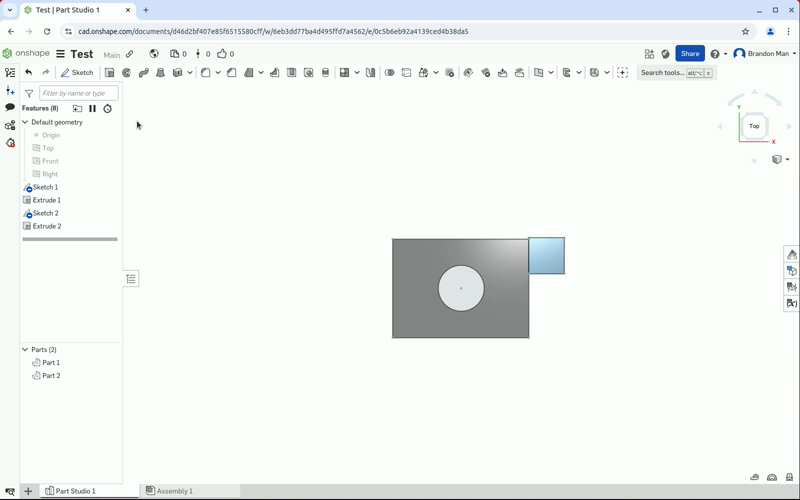
key(shift+7)
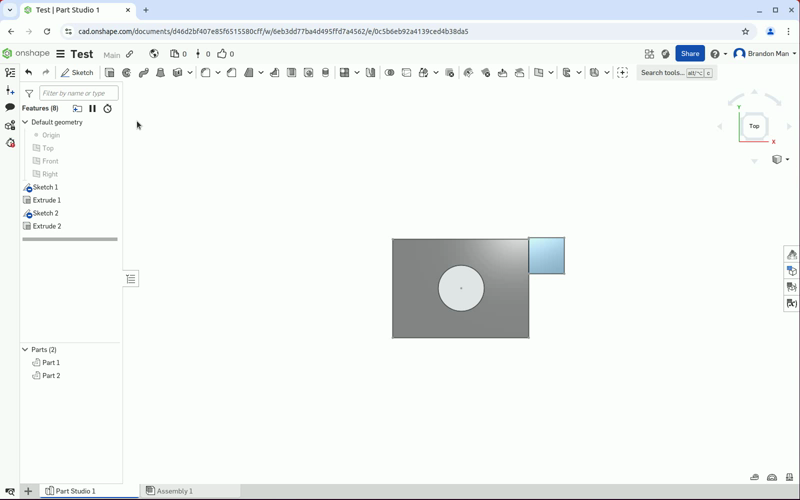
key(up, 3)
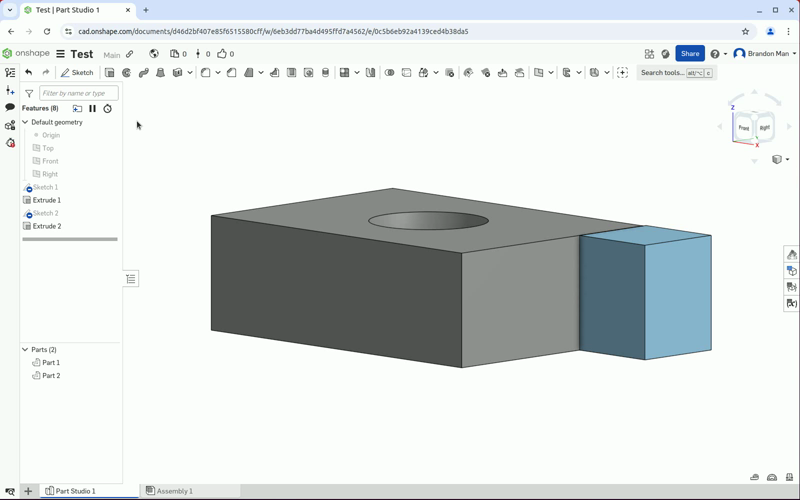
key(left, 3)
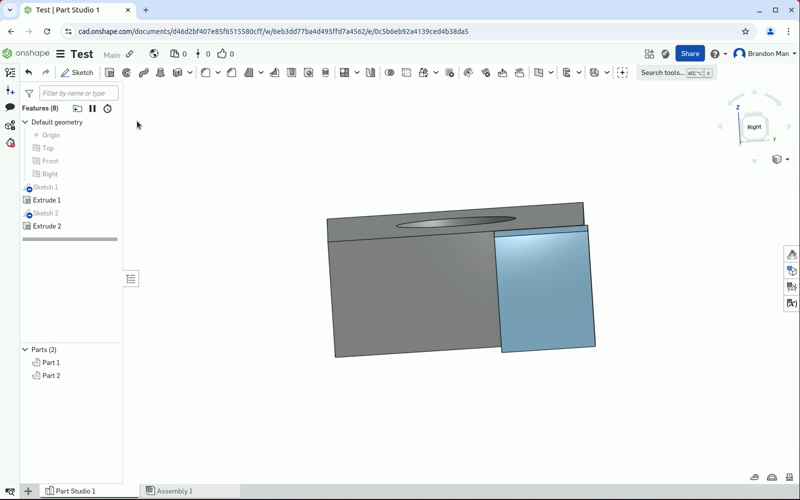
key(right, 3)
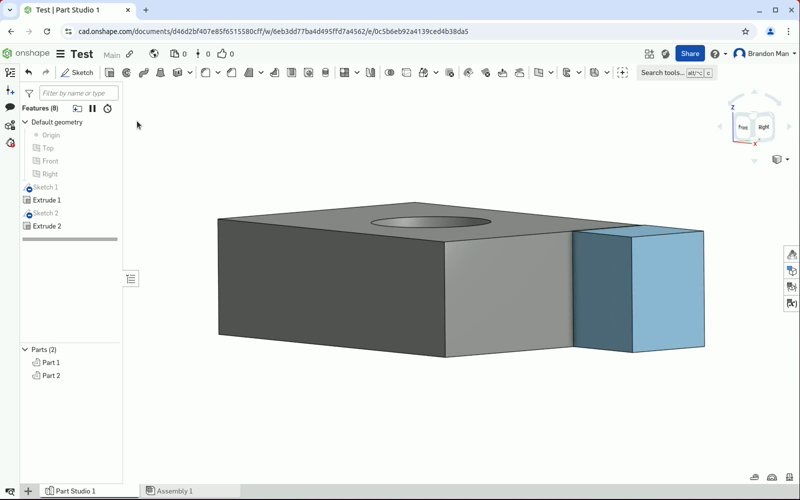
key(down, 3)
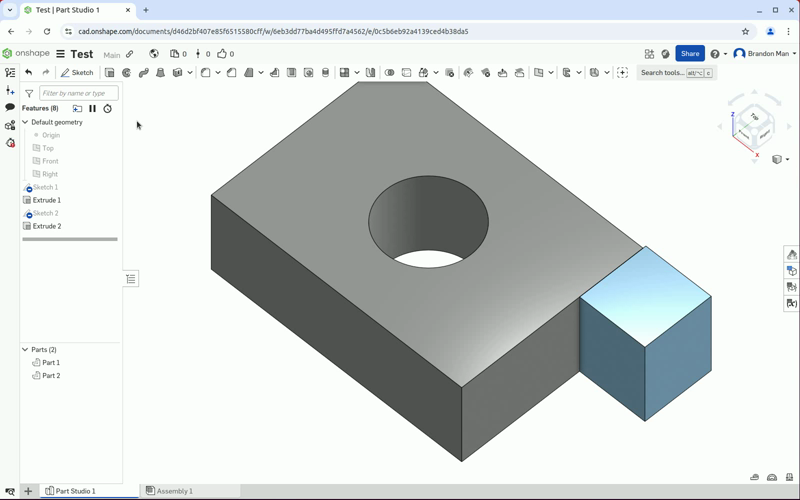
mouse_move(73, 189)
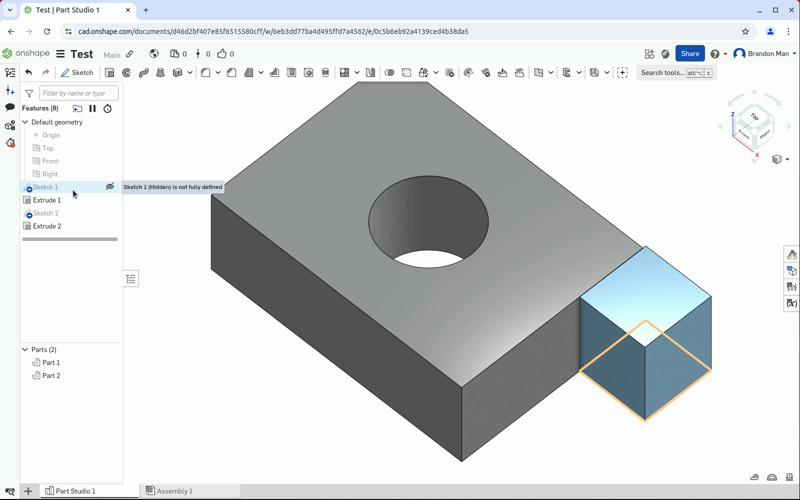
click(73, 189)